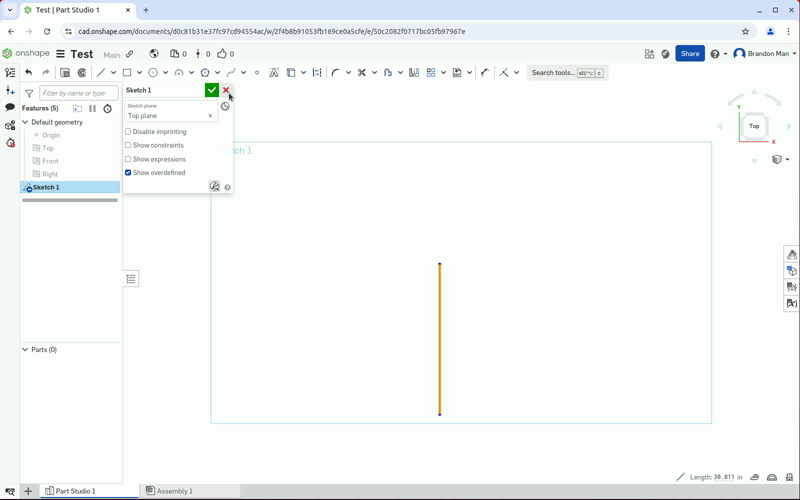
key(shift+h)
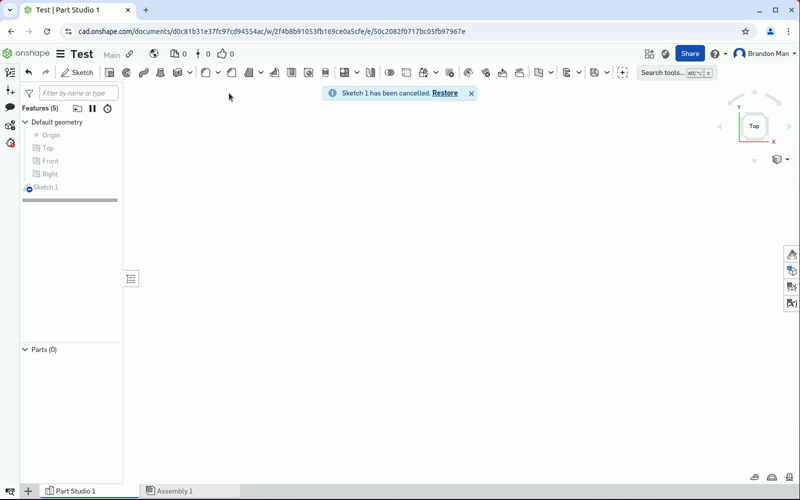
mouse_move(541, 75)
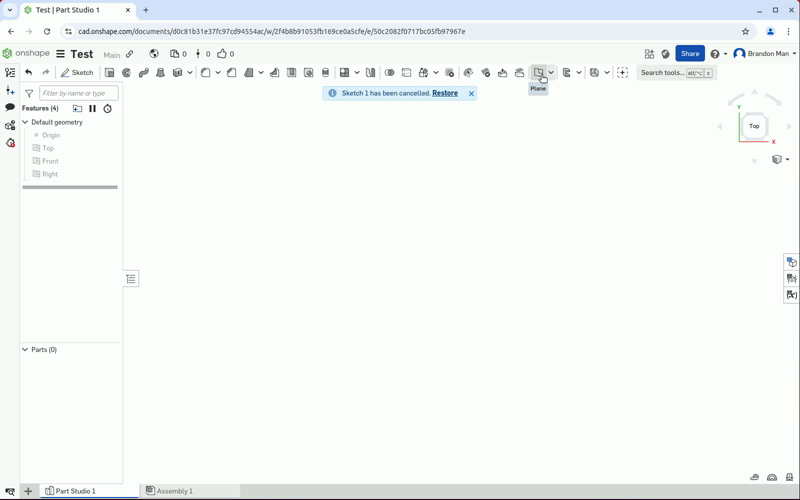
click(541, 75)
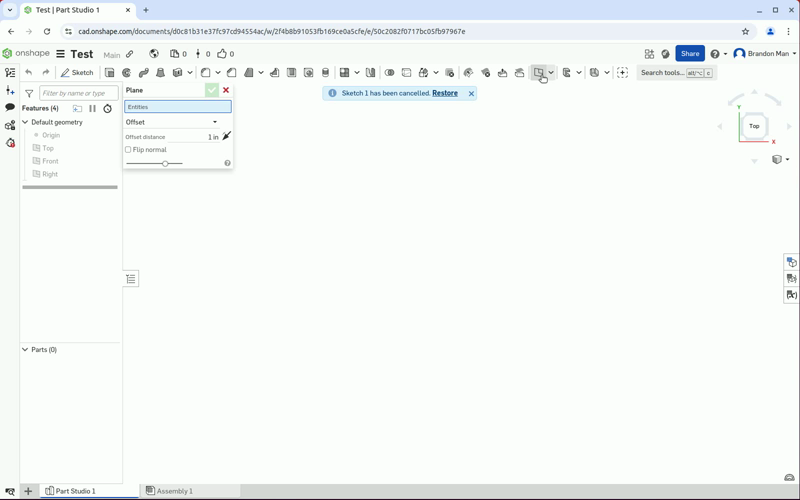
mouse_move(73, 150)
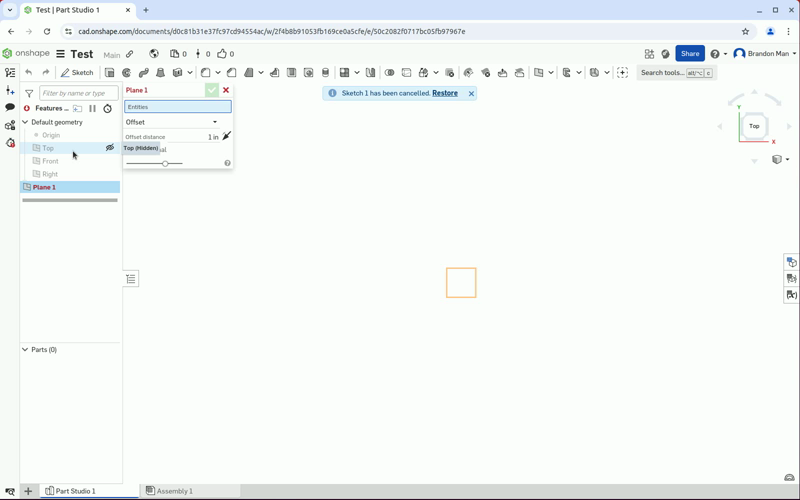
click(73, 150)
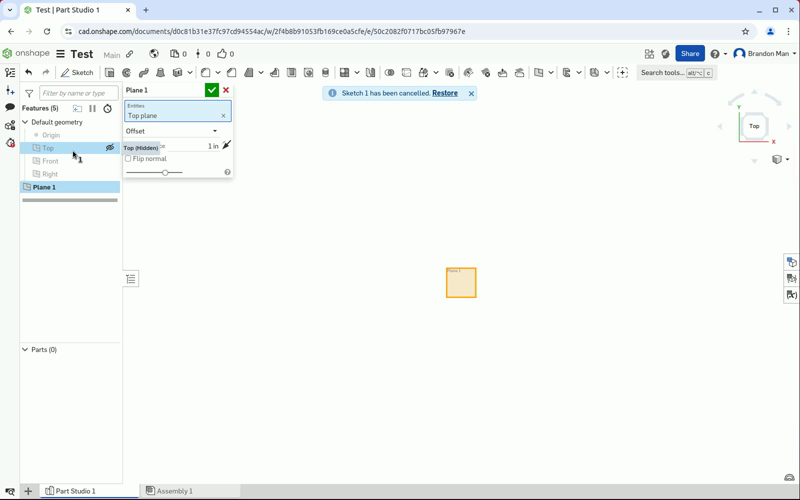
key(tab, 2)
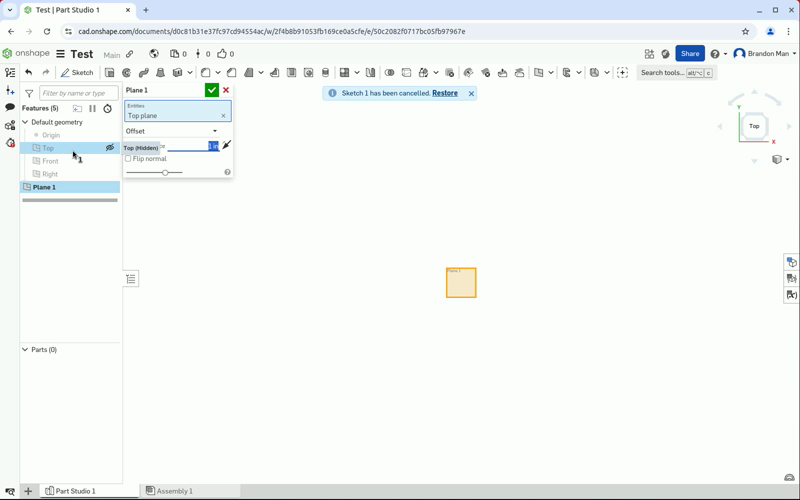
text(22.862)
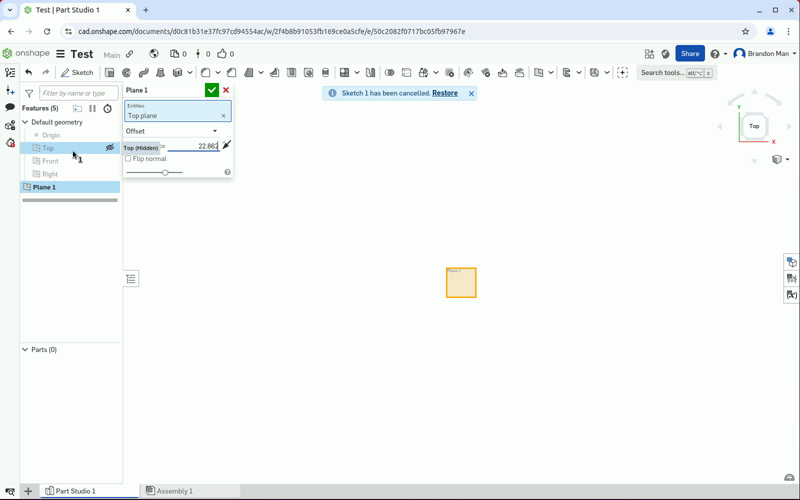
key(enter, 2)
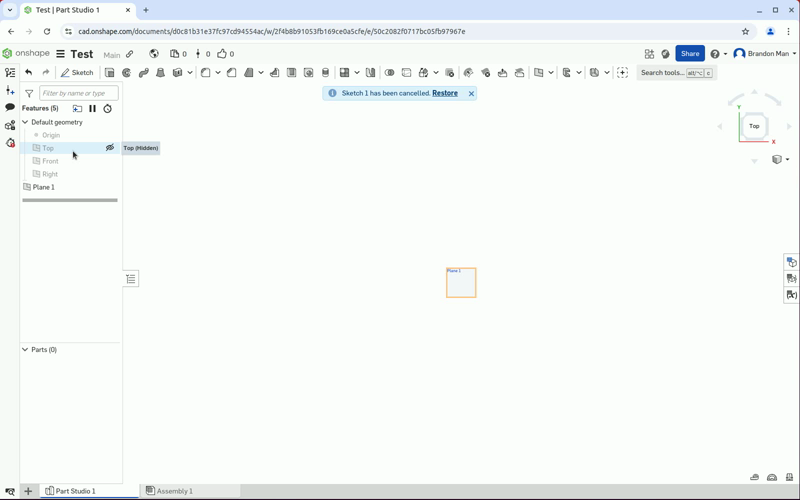
key(shift+s)
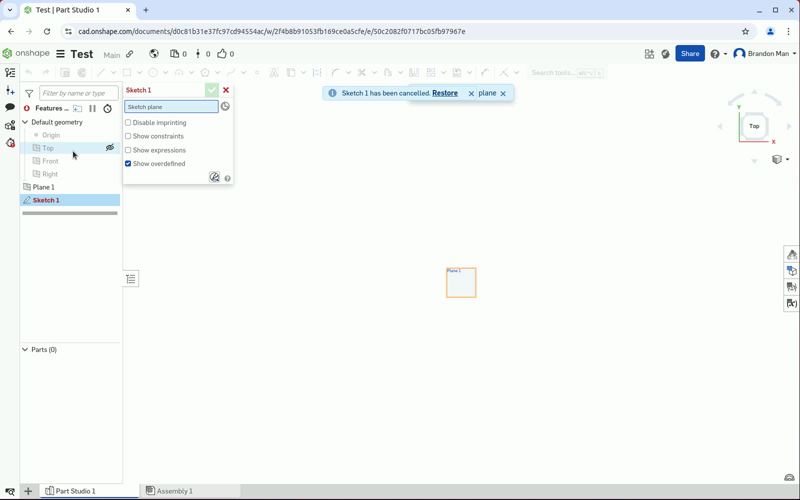
mouse_move(73, 189)
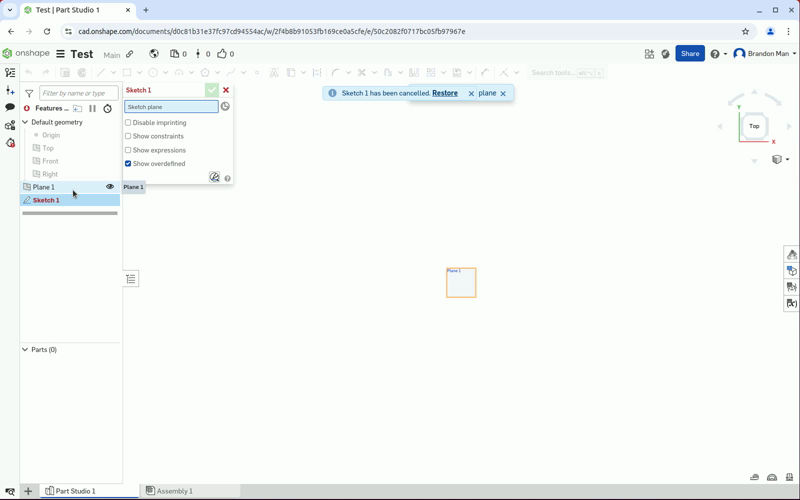
click(73, 189)
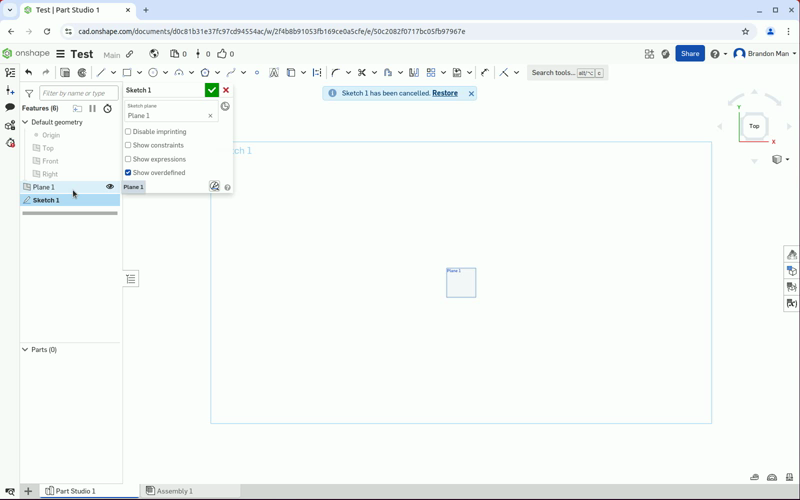
mouse_move(73, 352)
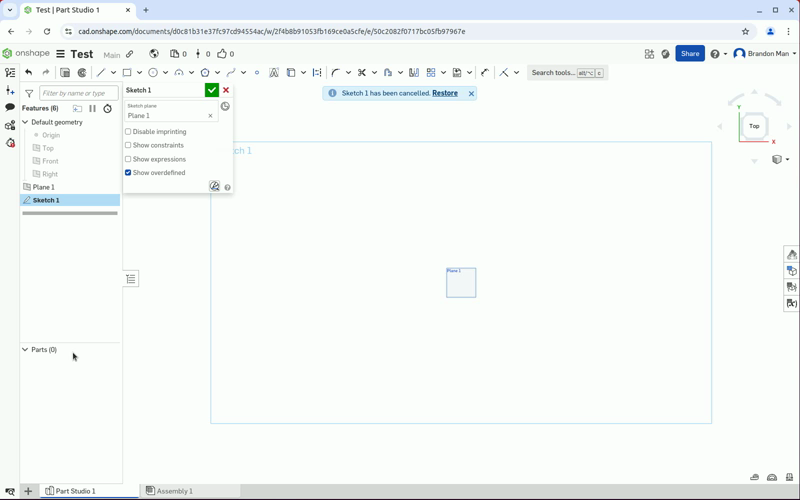
key(y)
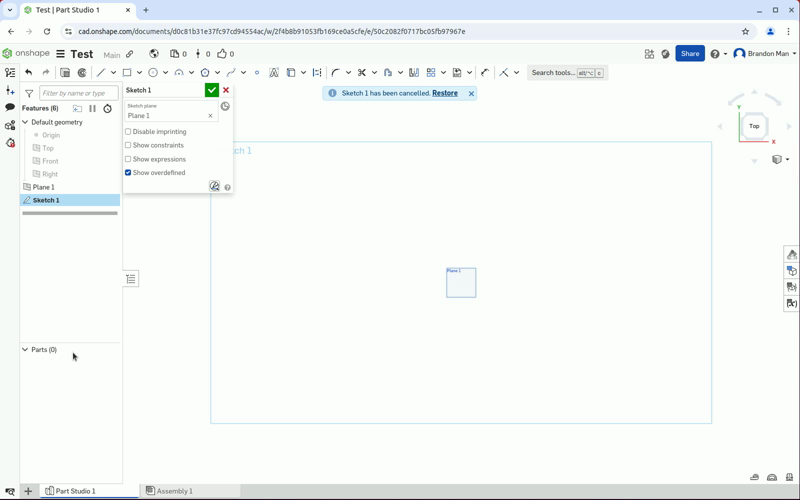
key(l)
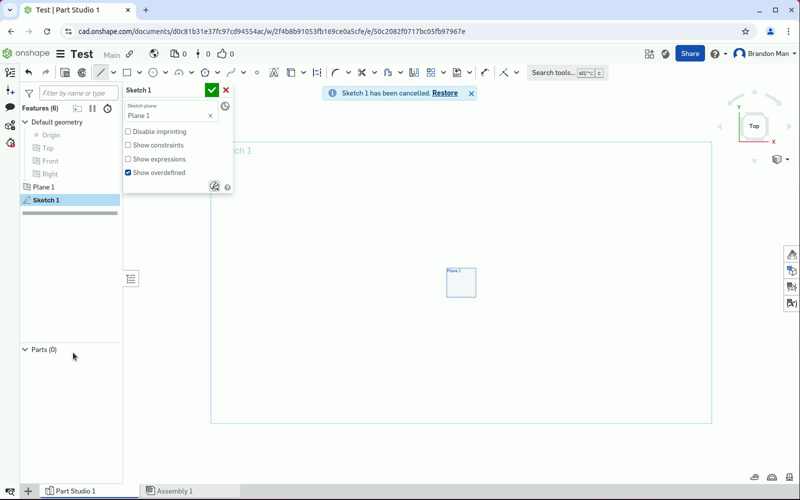
key_down(shift)
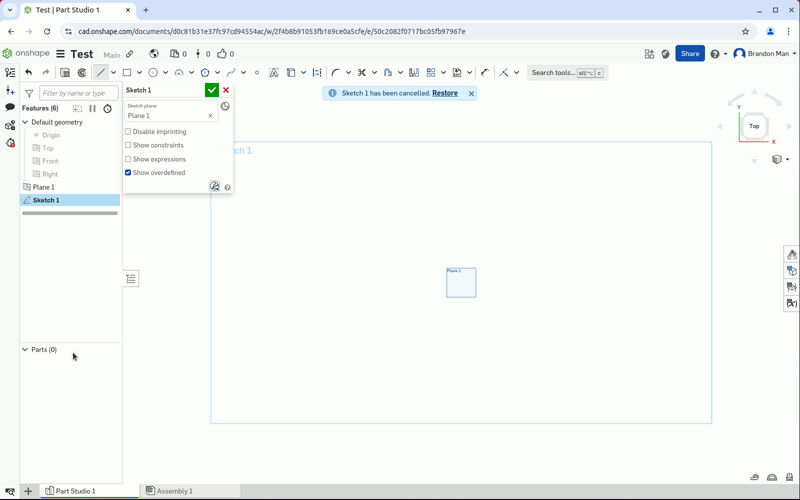
mouse_move(404, 351)
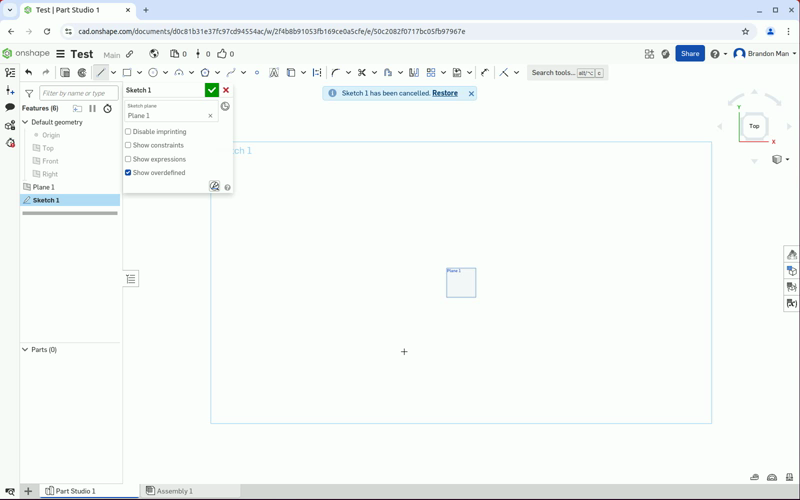
click(404, 351)
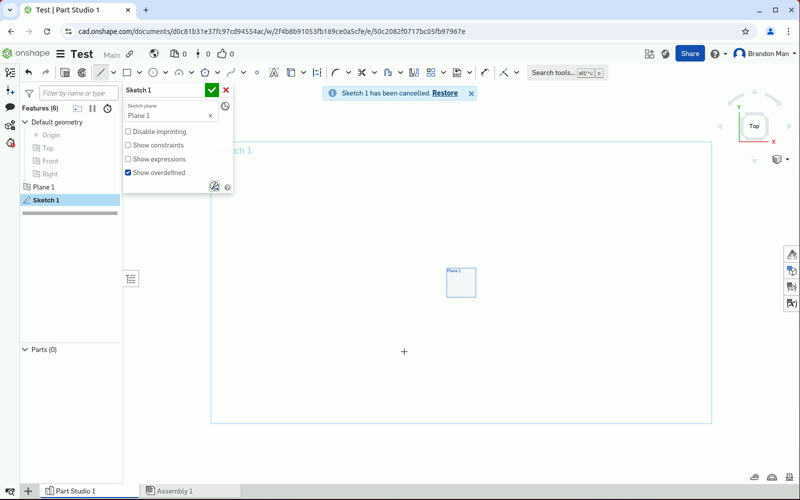
key_up(shift)
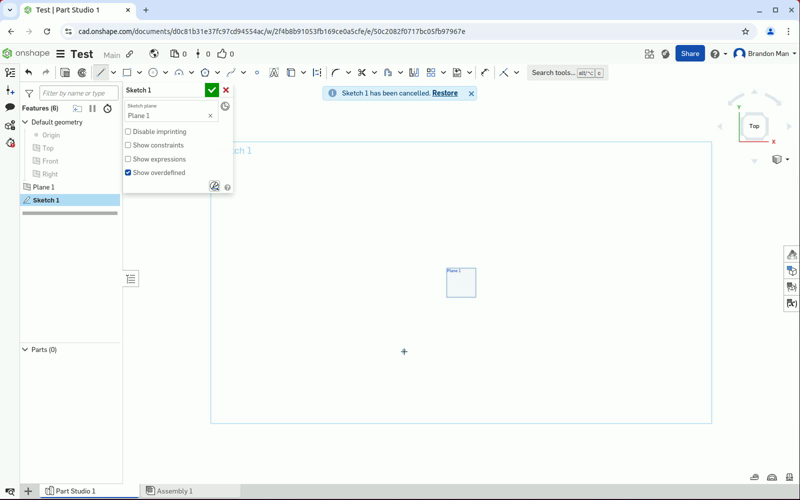
key_down(shift)
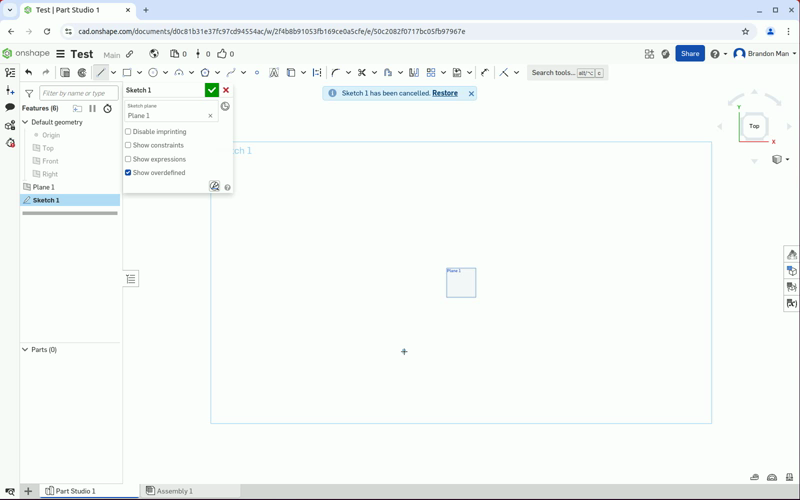
mouse_move(515, 351)
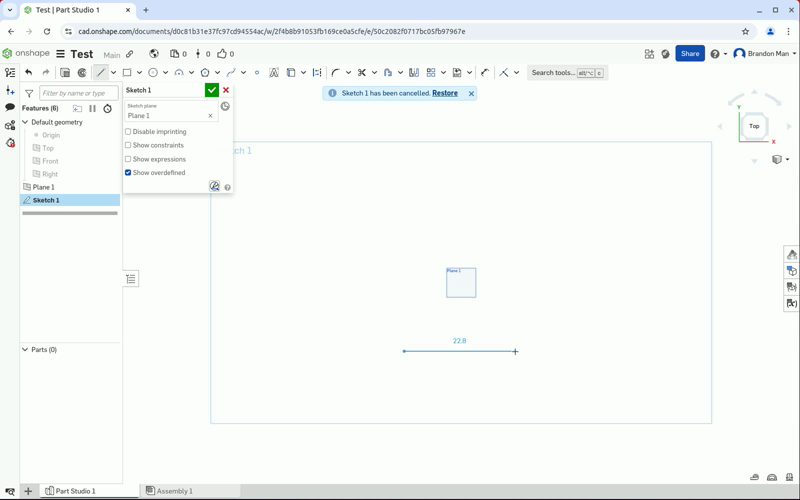
click(515, 351)
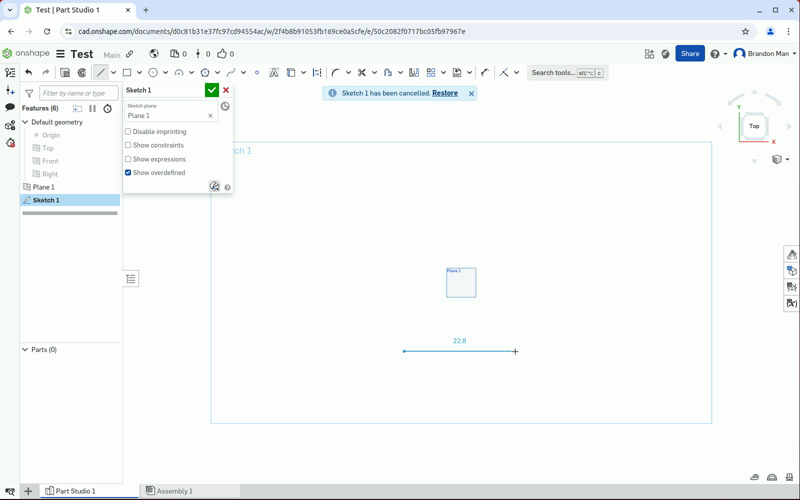
key_up(shift)
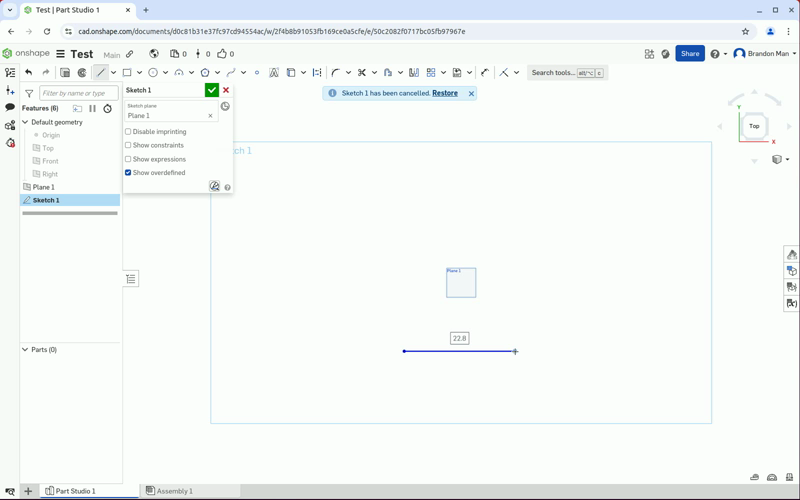
key_down(shift)
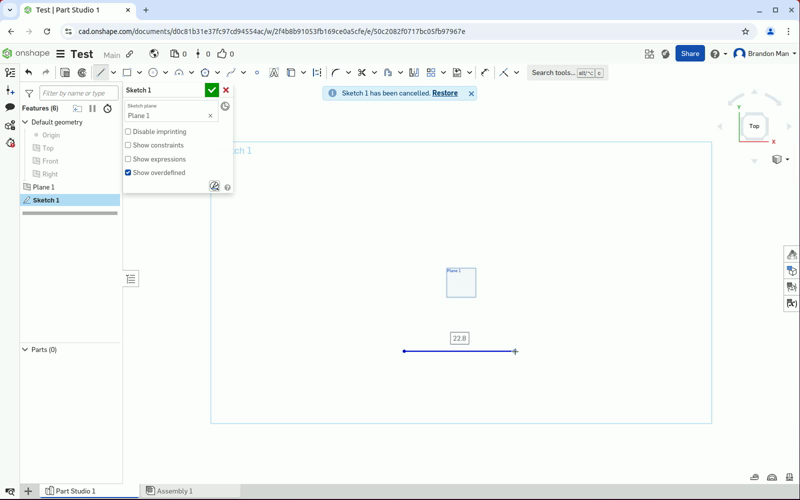
mouse_move(515, 216)
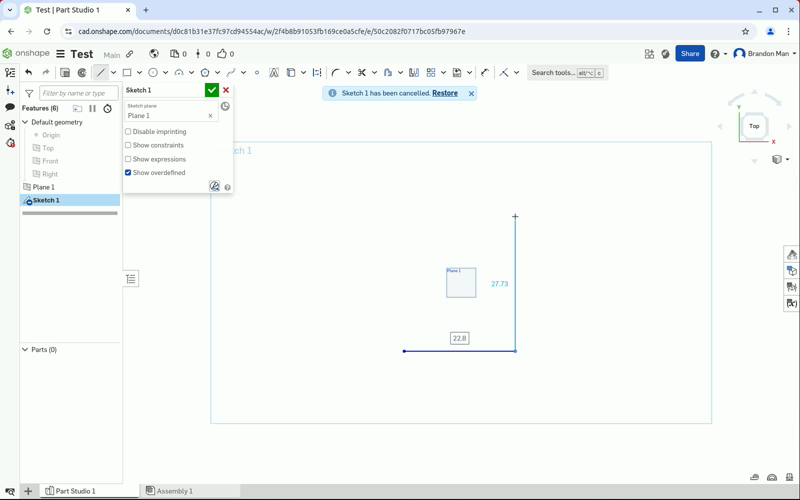
click(515, 216)
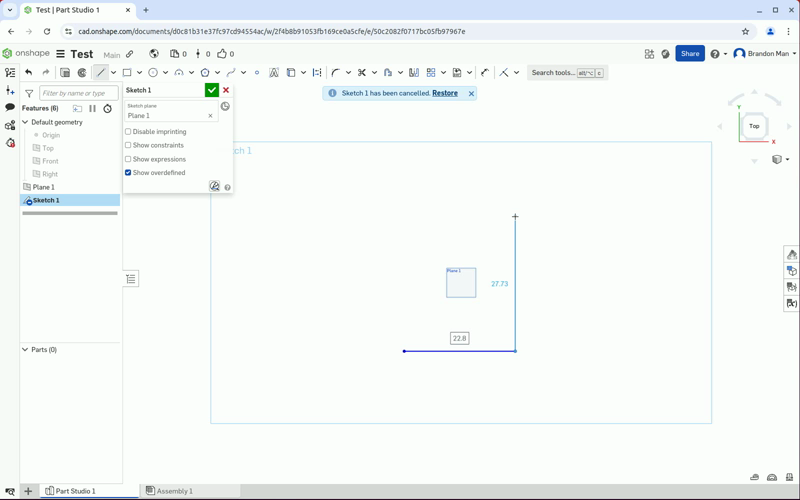
key_up(shift)
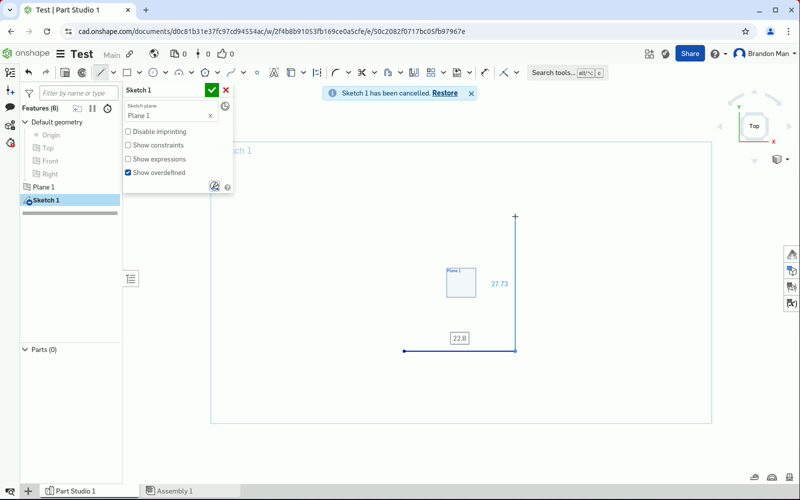
key_down(shift)
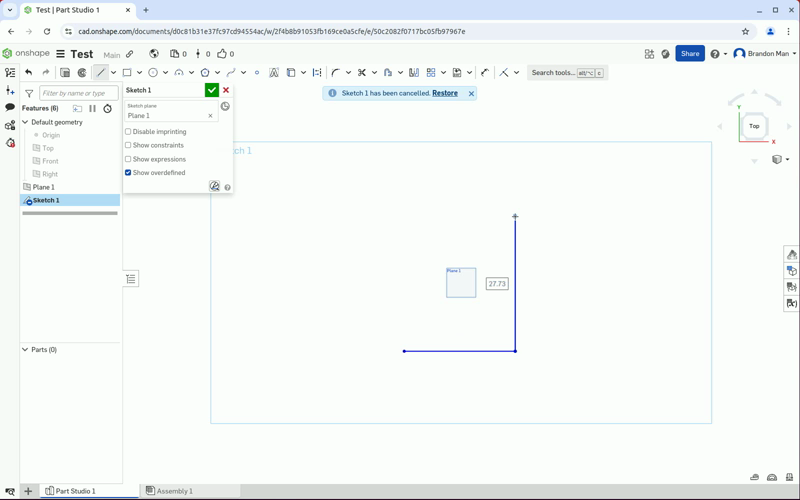
mouse_move(404, 216)
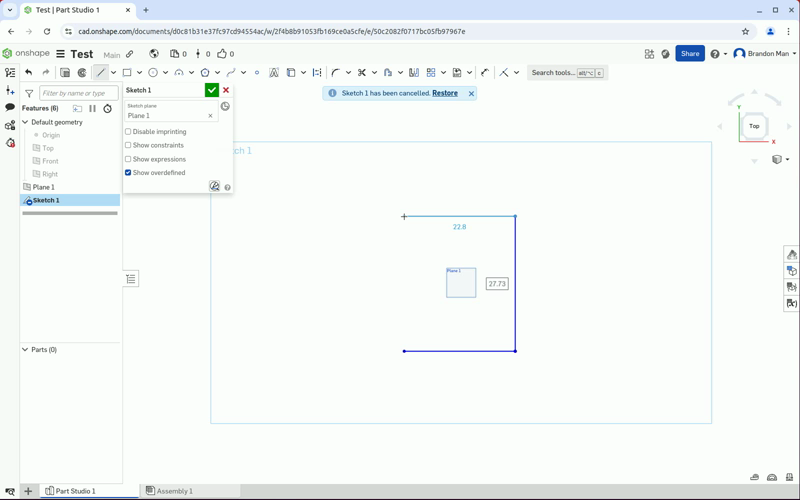
click(404, 216)
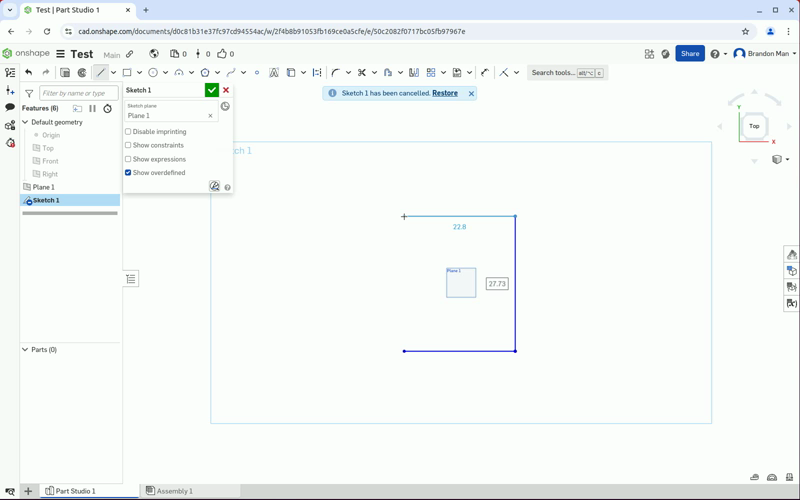
key_up(shift)
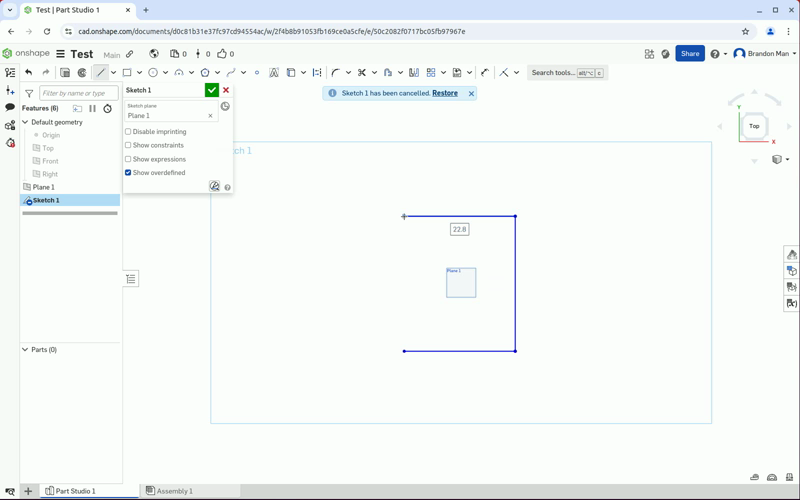
key_down(shift)
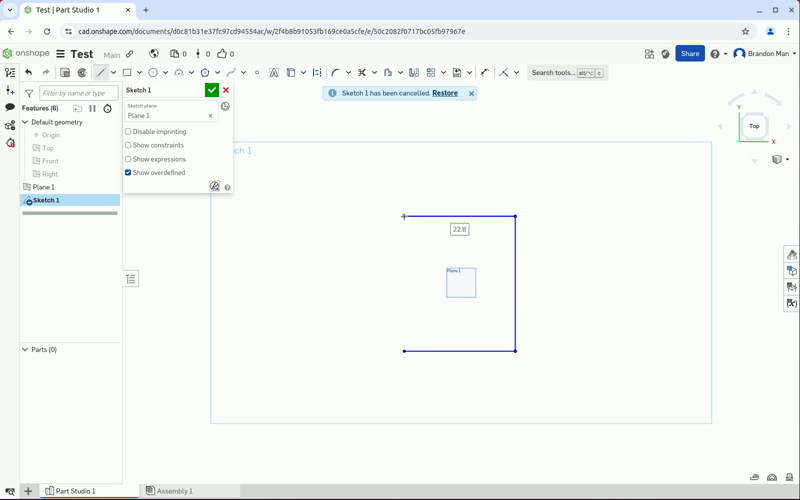
mouse_move(404, 351)
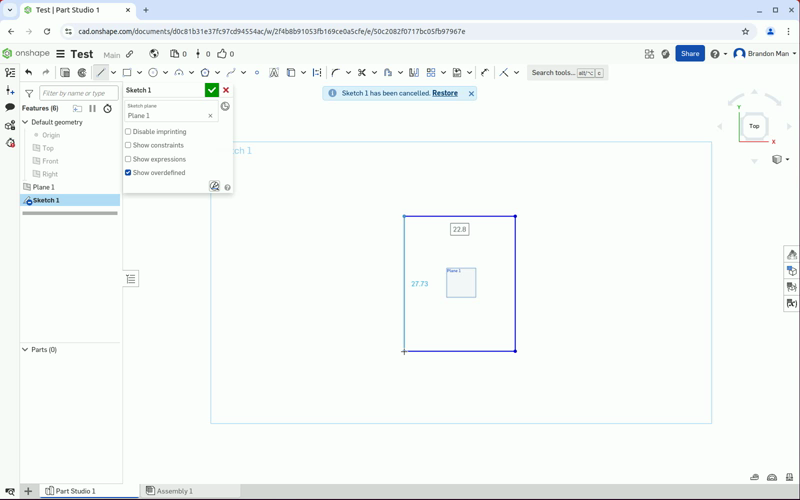
key_up(shift)
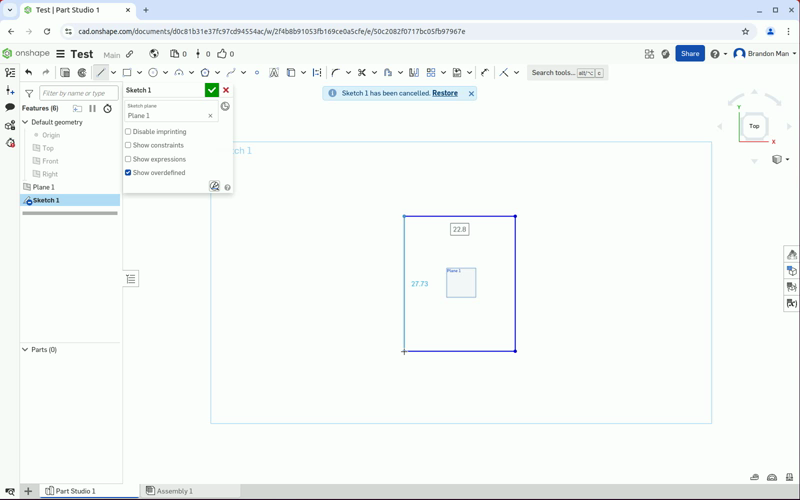
click(404, 351)
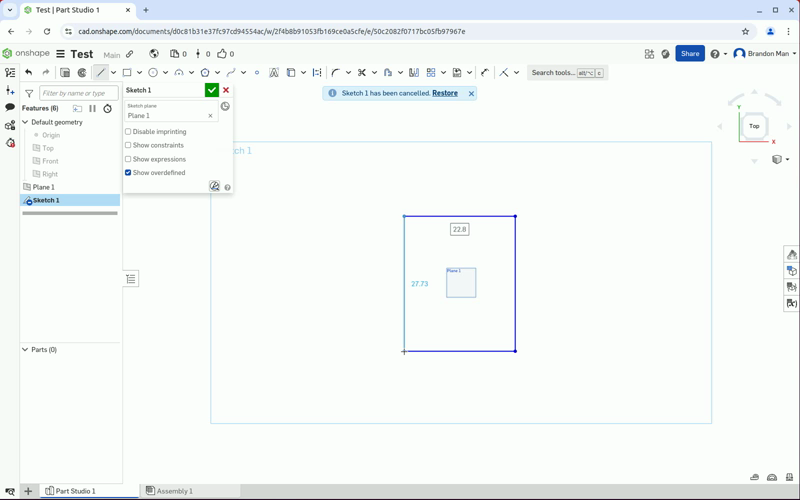
key(esc)
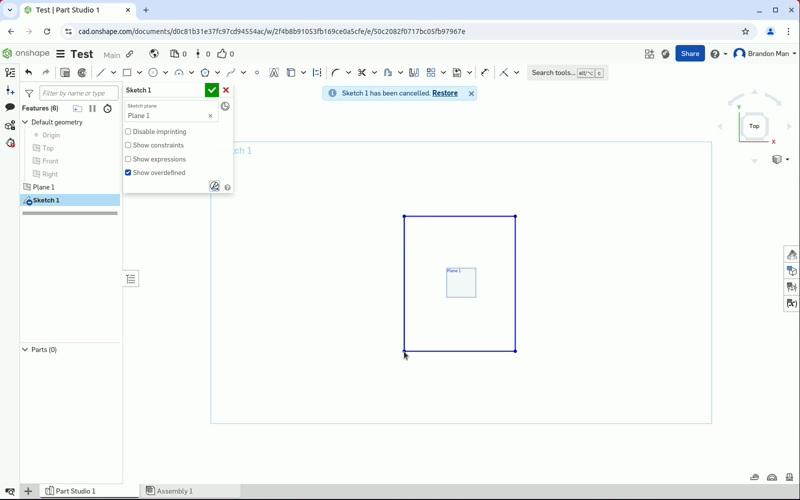
mouse_move(495, 315)
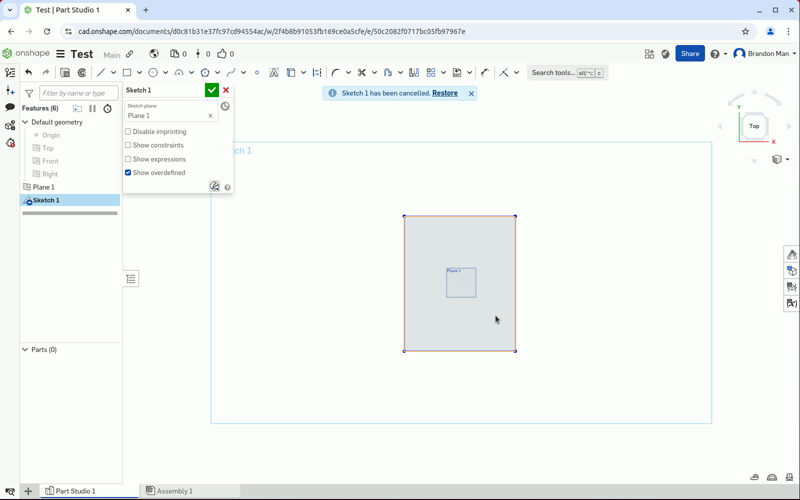
click(495, 315)
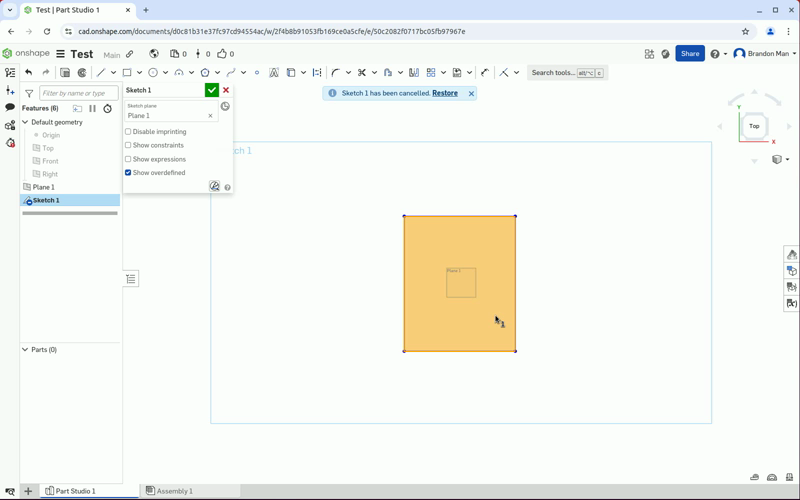
mouse_move(73, 352)
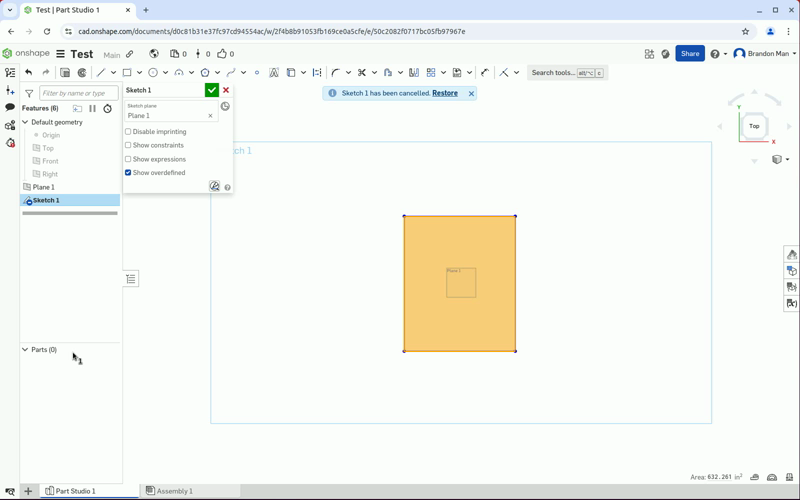
key(shift+y)
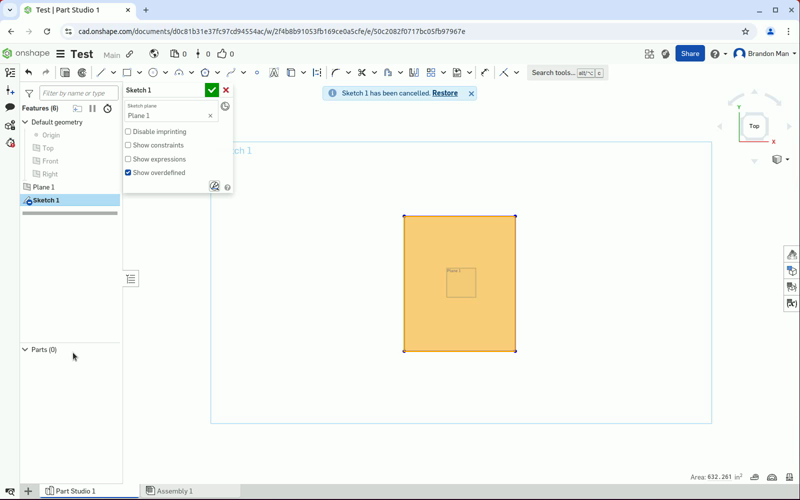
key(shift+e)
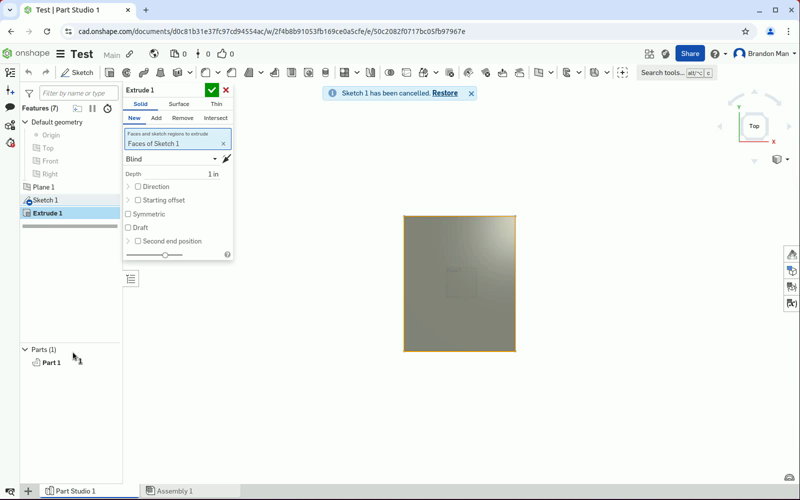
mouse_move(143, 106)
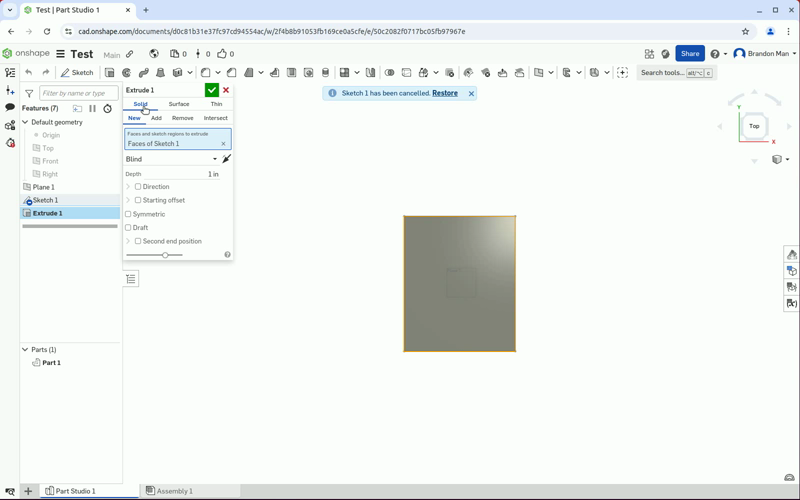
click(143, 106)
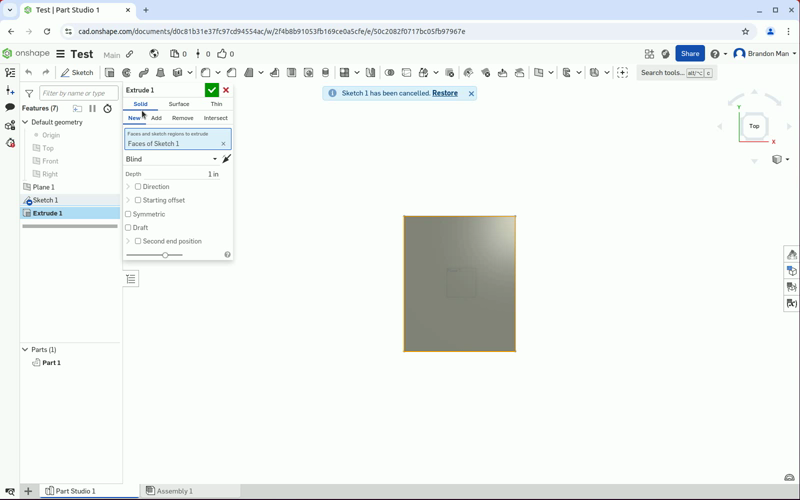
mouse_move(137, 120)
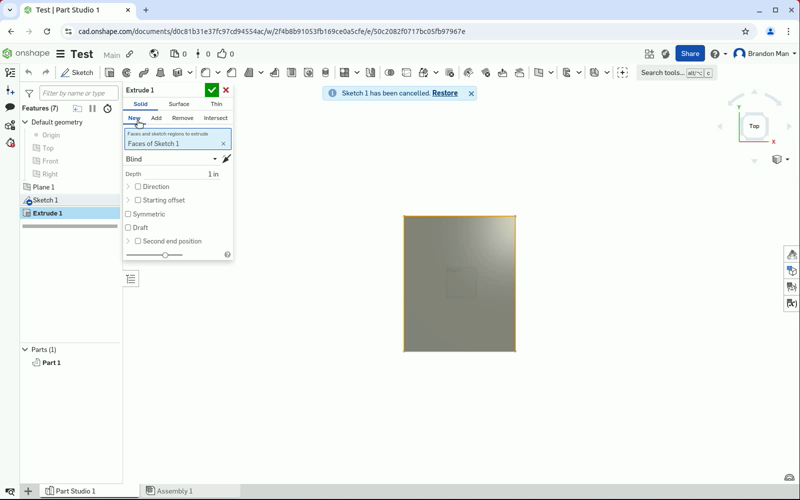
click(137, 120)
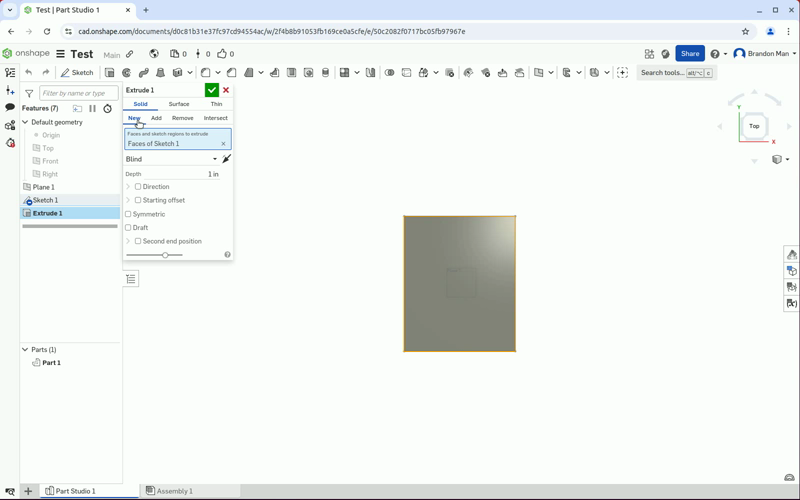
key(tab, 4)
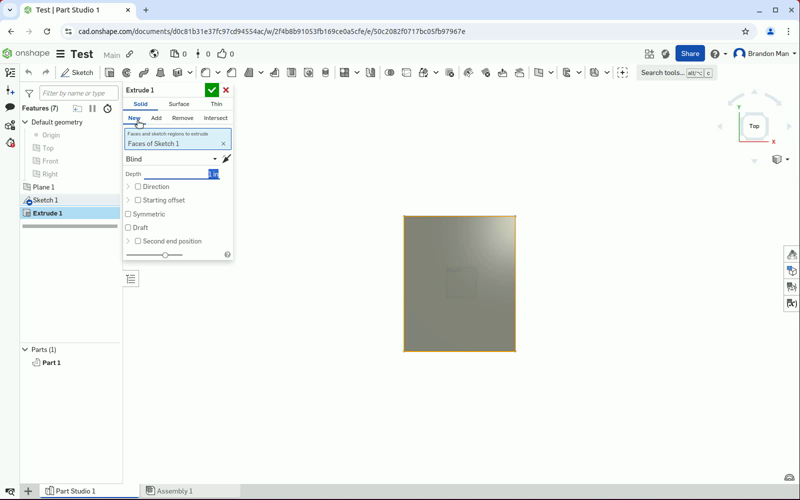
text(0.241)
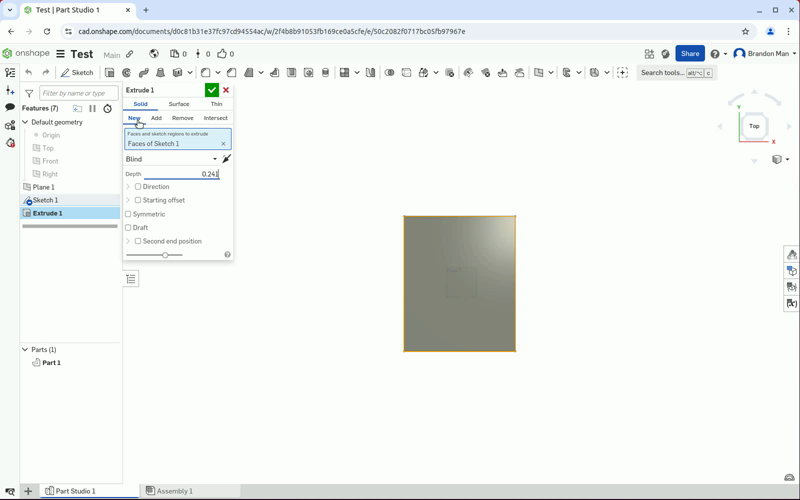
key(enter)
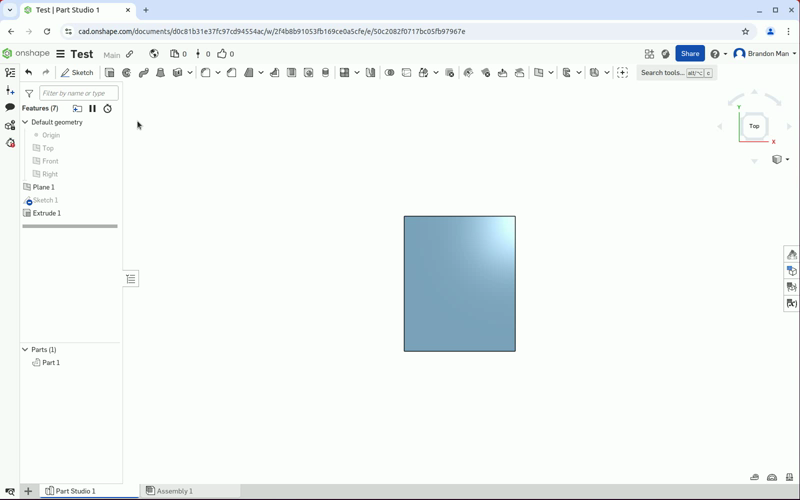
key(shift+h)
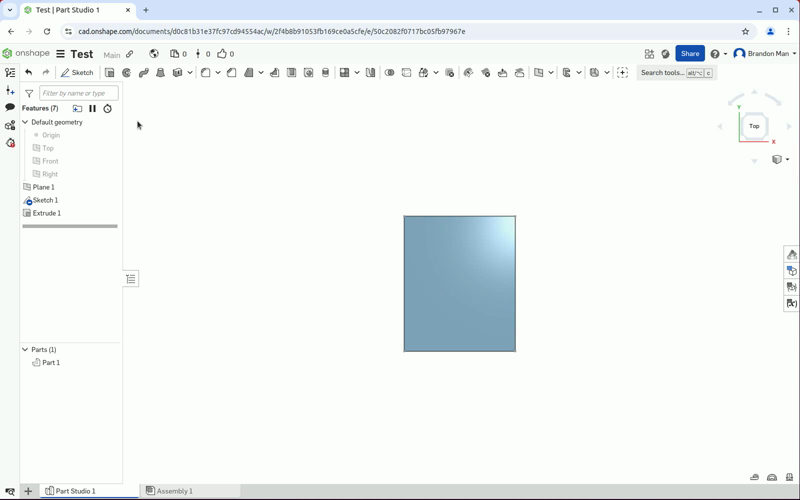
key(shift+h)
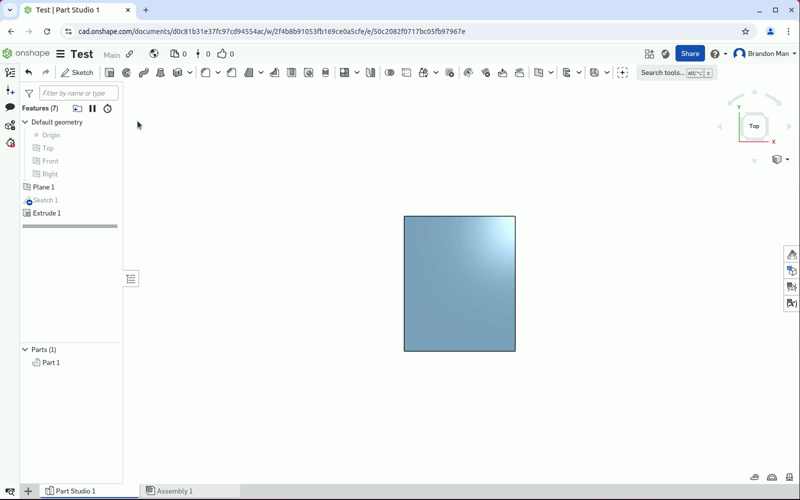
mouse_move(73, 189)
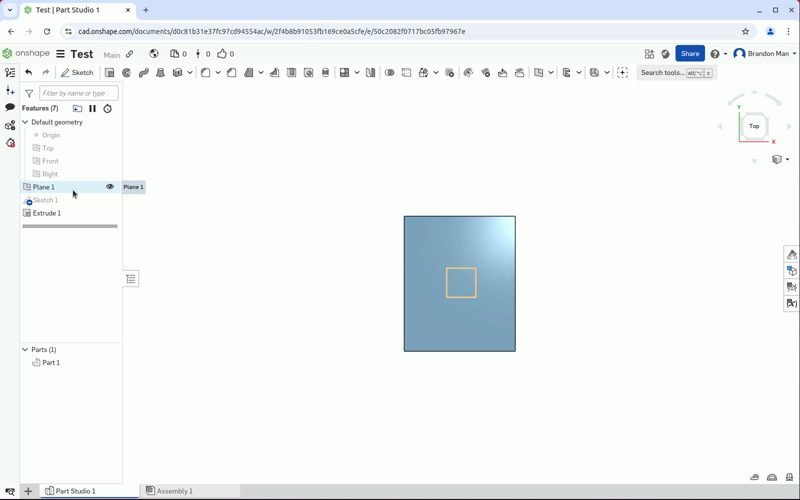
click(73, 189)
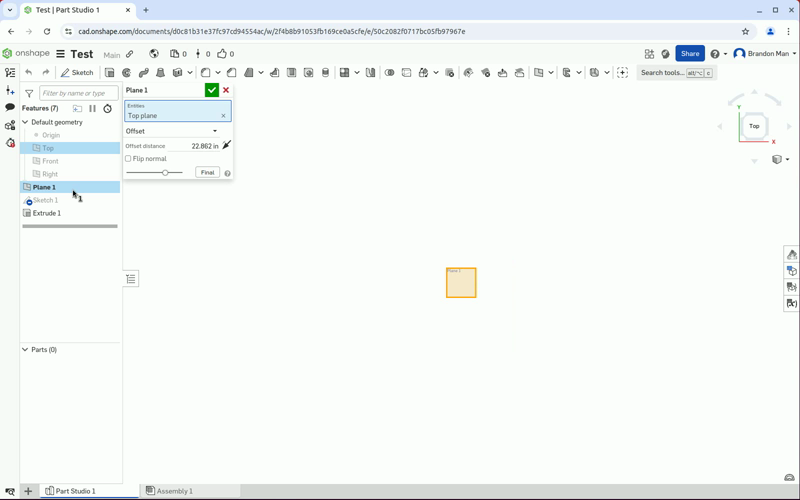
mouse_move(229, 92)
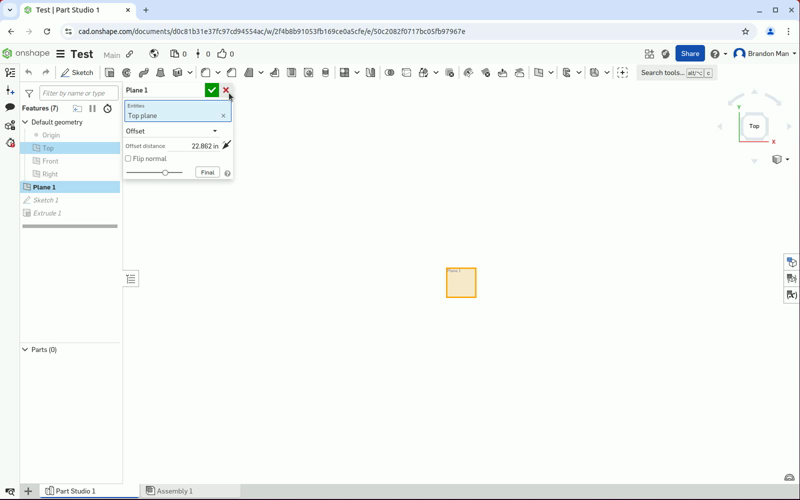
click(229, 92)
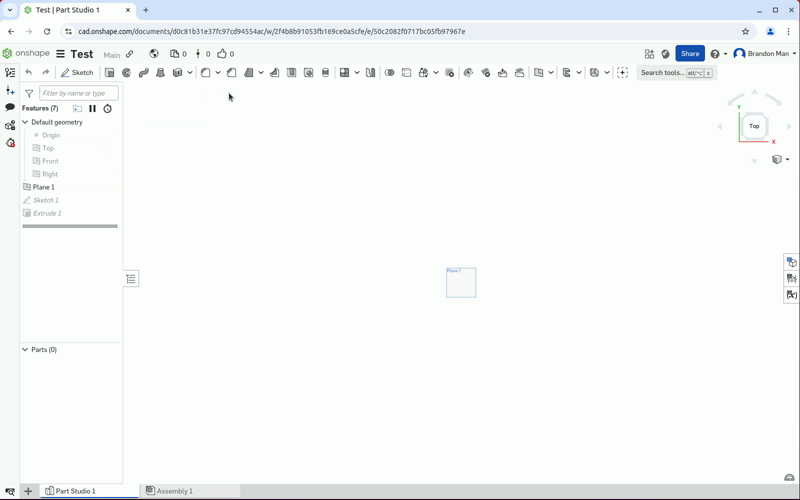
key(shift+s)
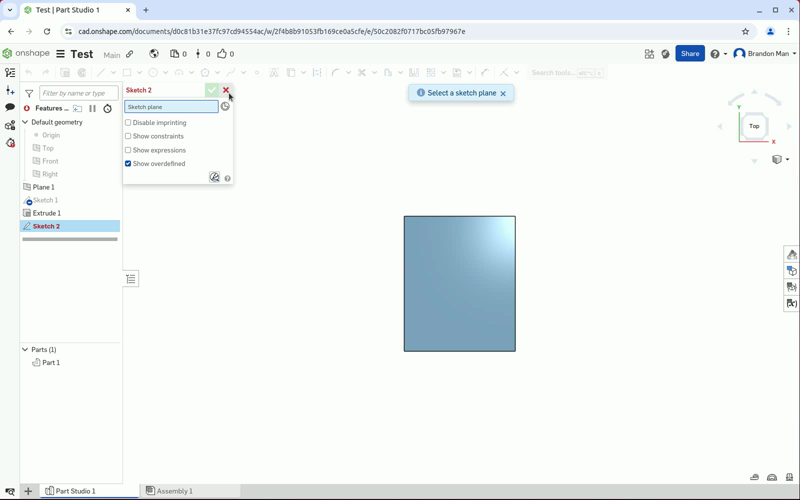
mouse_move(73, 189)
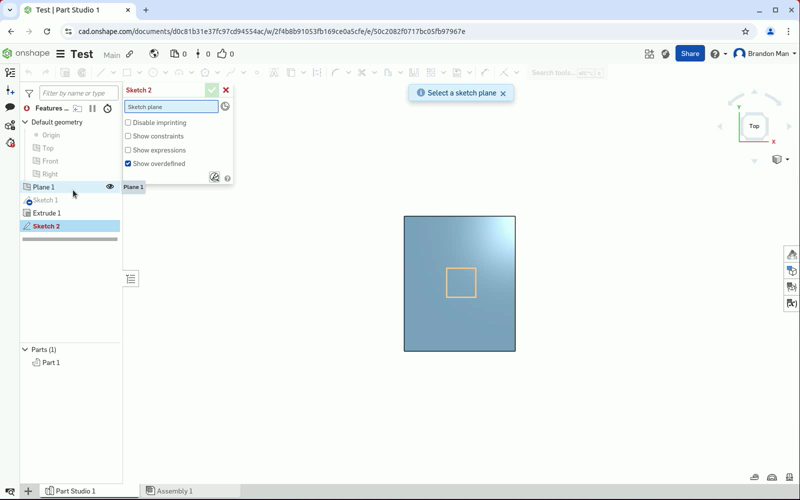
click(73, 189)
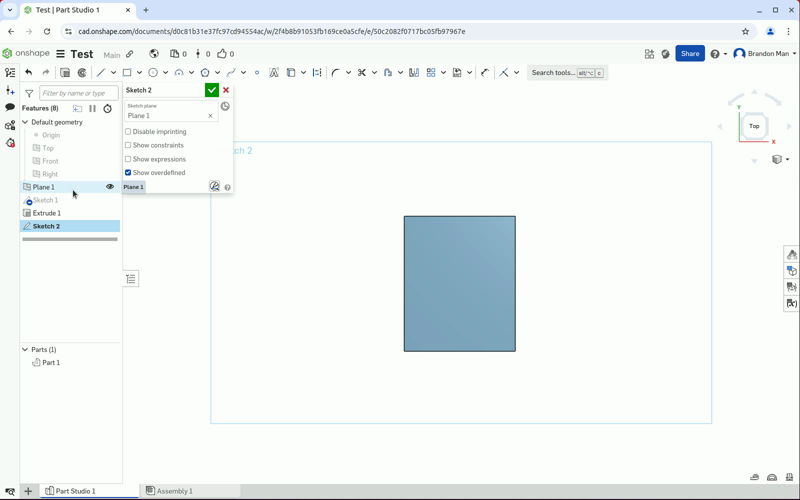
mouse_move(73, 352)
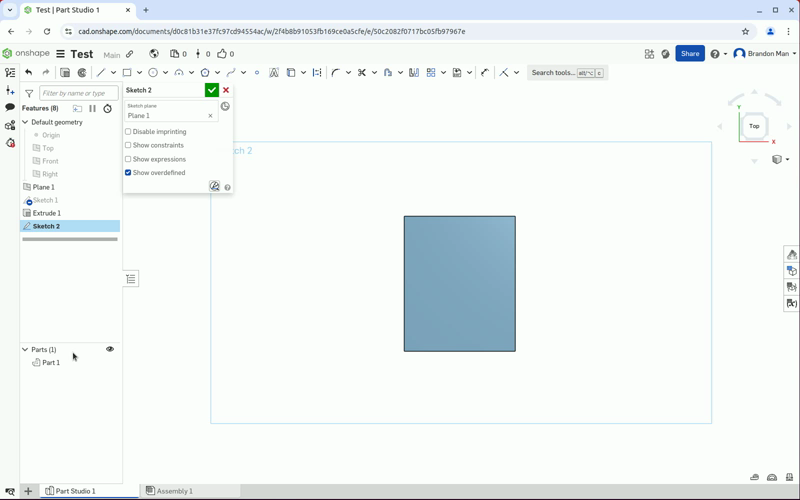
key(y)
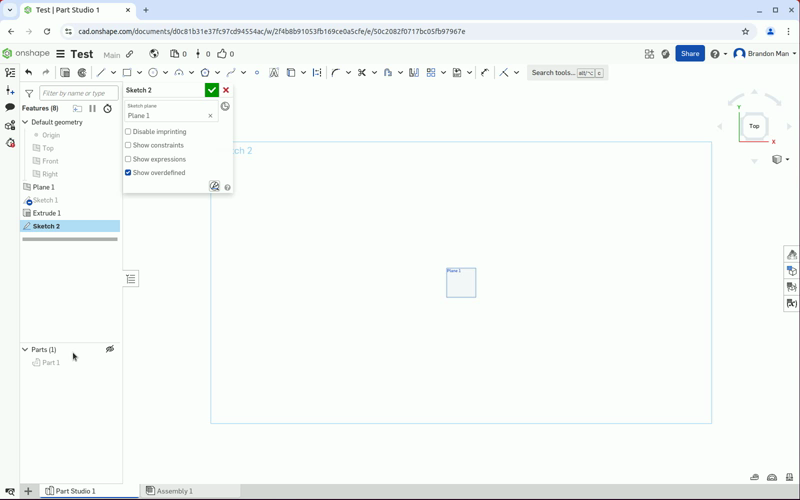
key(l)
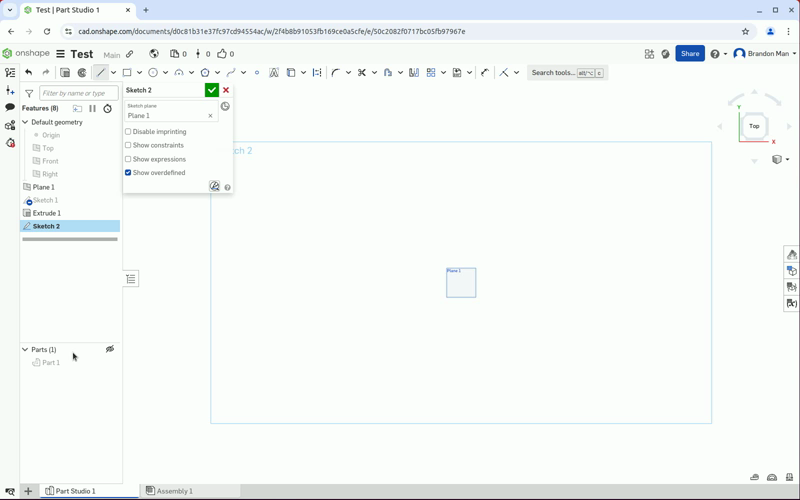
key_down(shift)
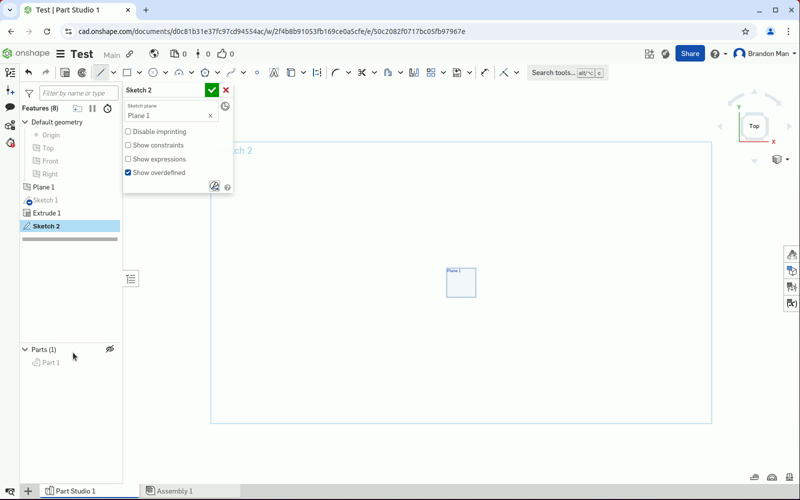
mouse_move(515, 351)
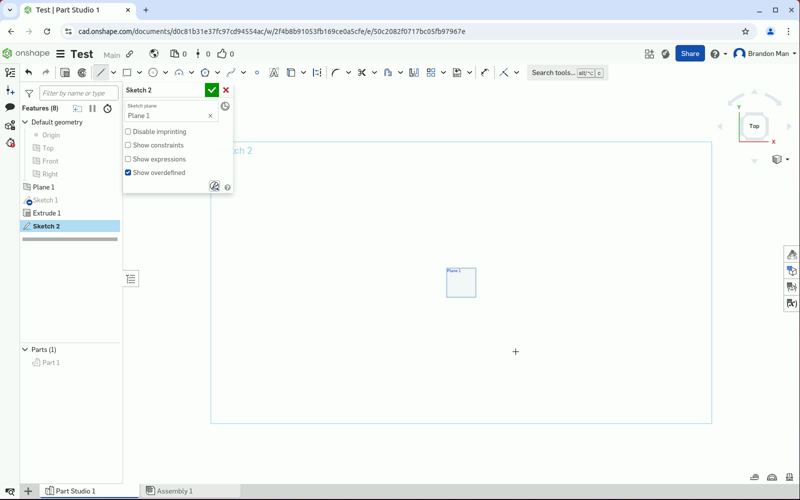
click(515, 351)
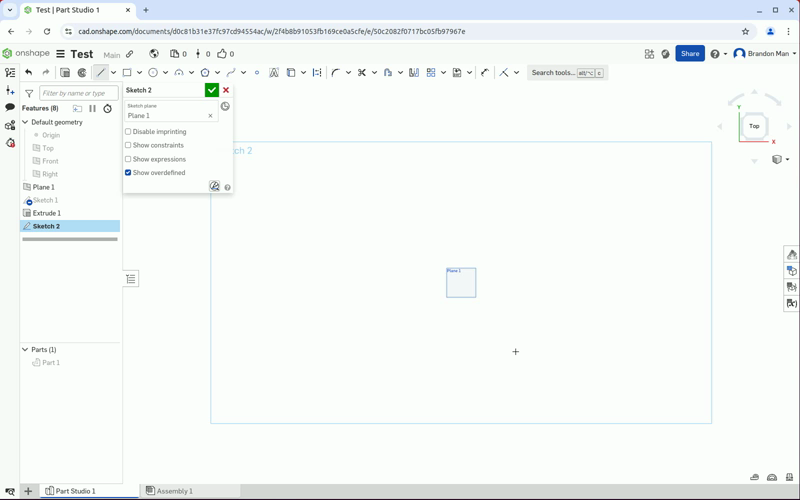
key_up(shift)
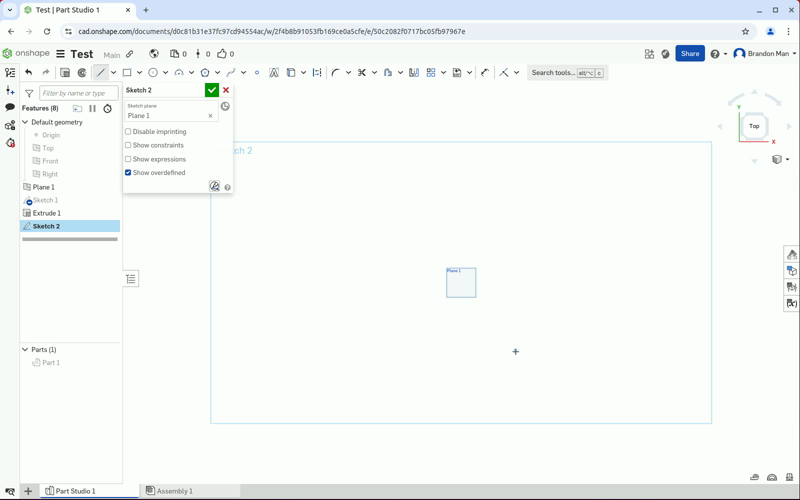
key_down(shift)
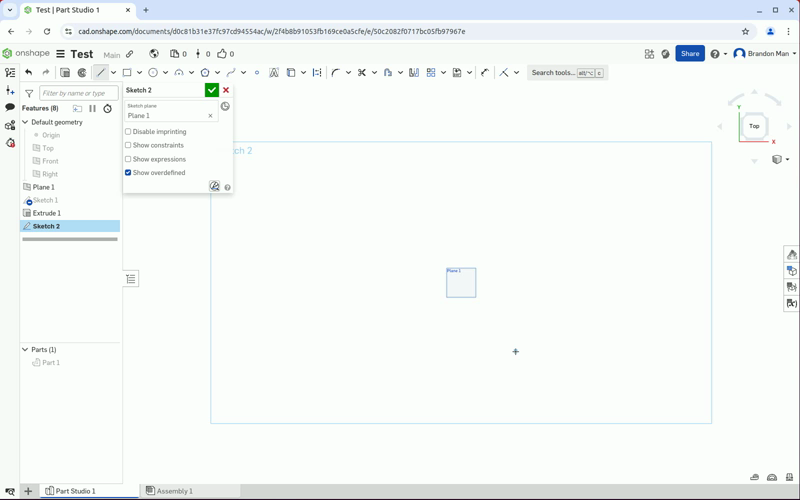
mouse_move(545, 351)
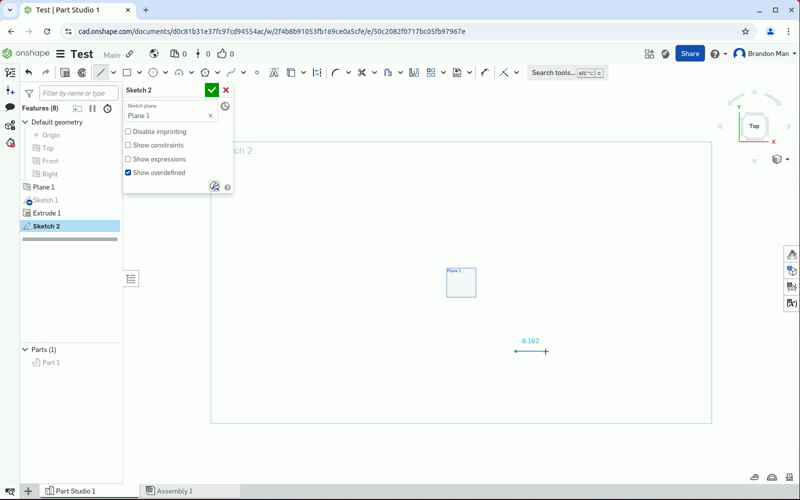
mouse_move(517, 351)
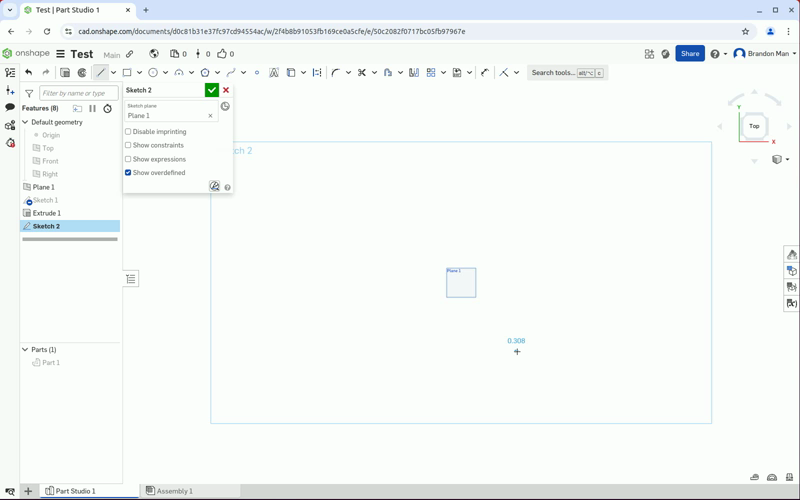
scroll(6)
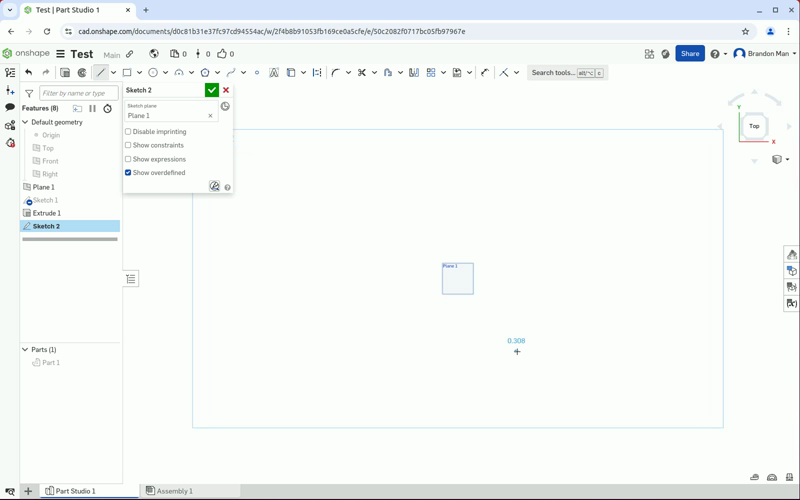
scroll(6)
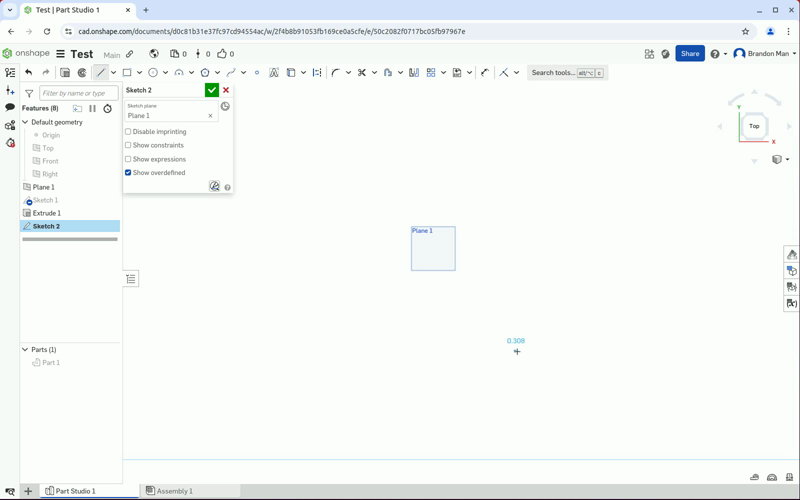
scroll(6)
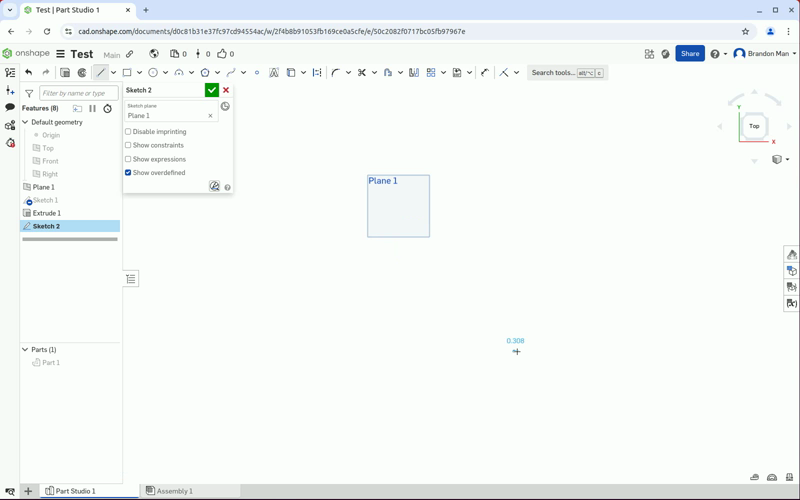
scroll(6)
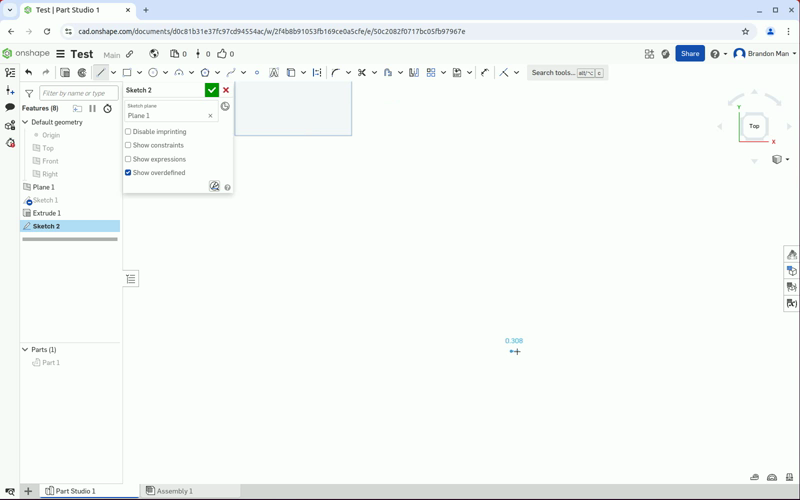
scroll(6)
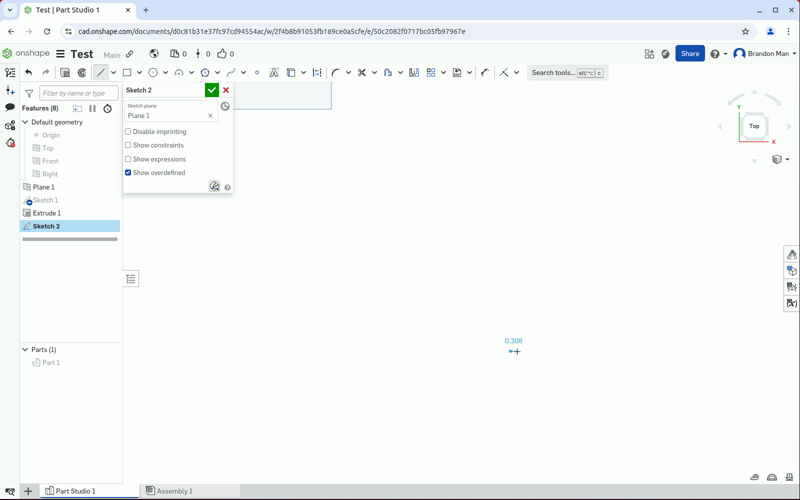
scroll(6)
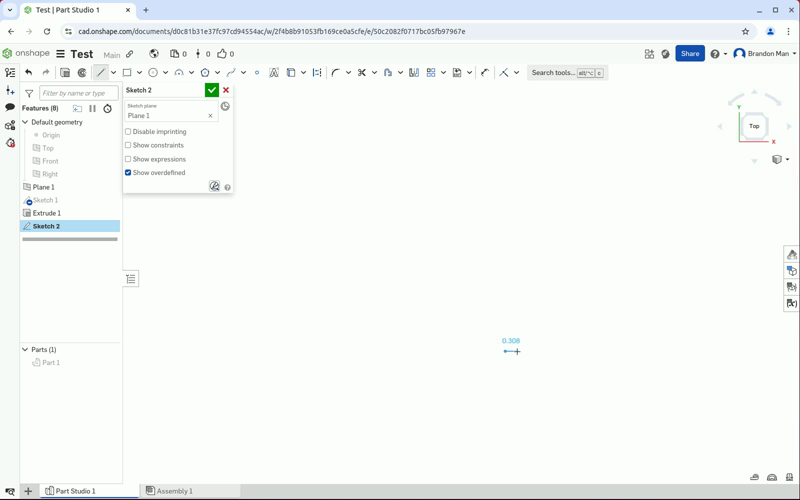
scroll(6)
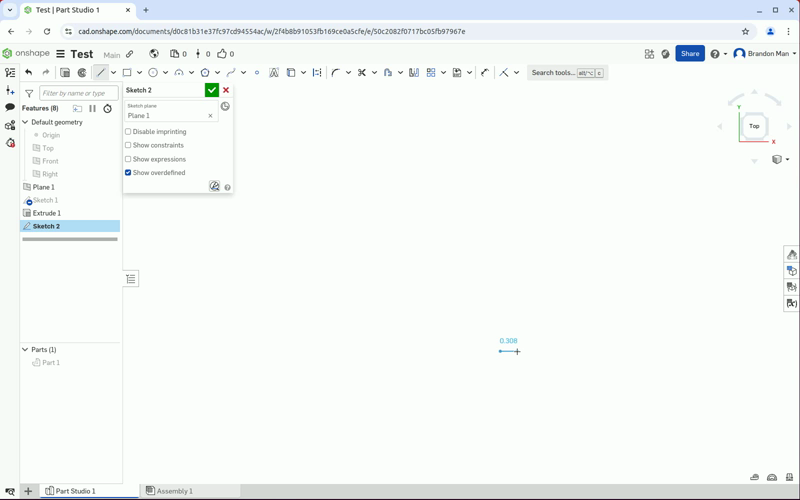
click(517, 351)
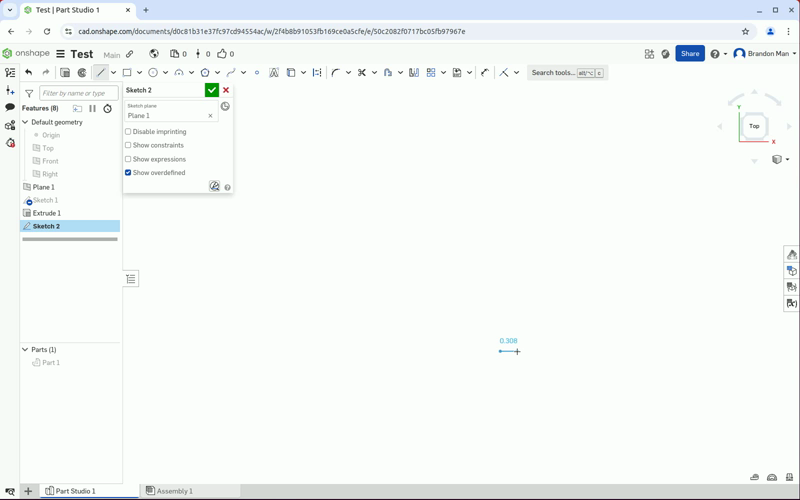
scroll(-6)
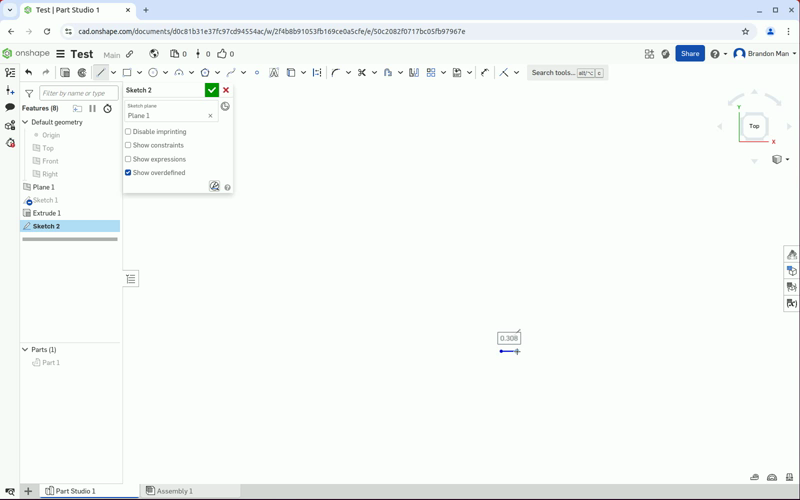
scroll(-6)
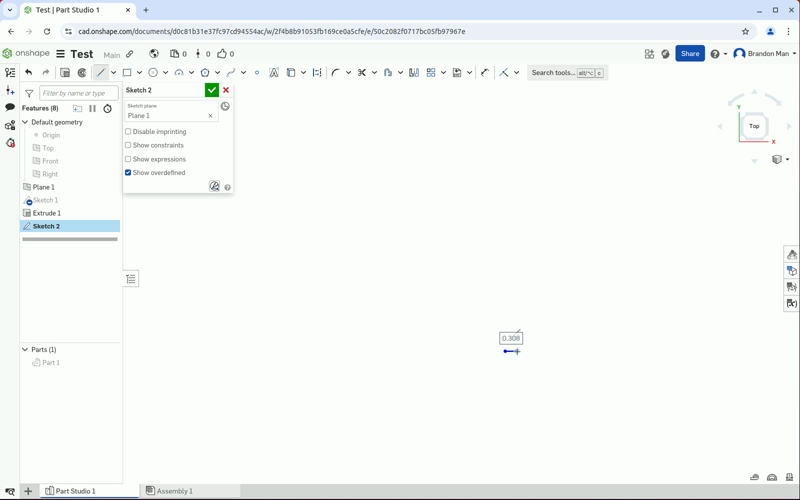
scroll(-6)
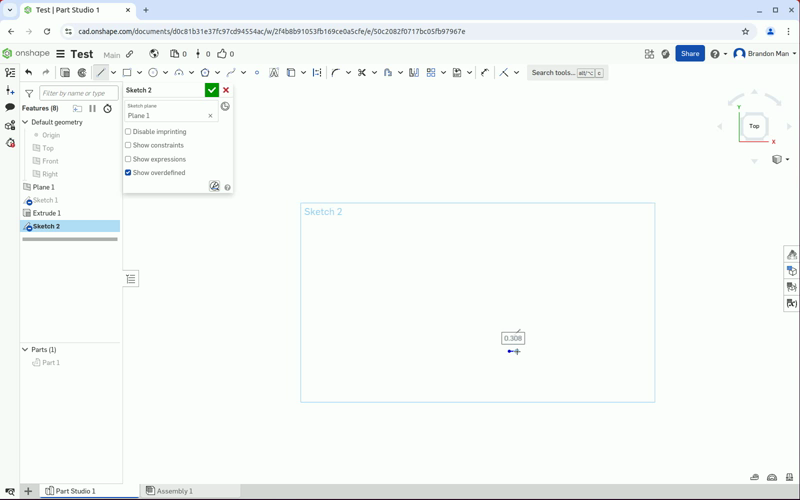
scroll(-6)
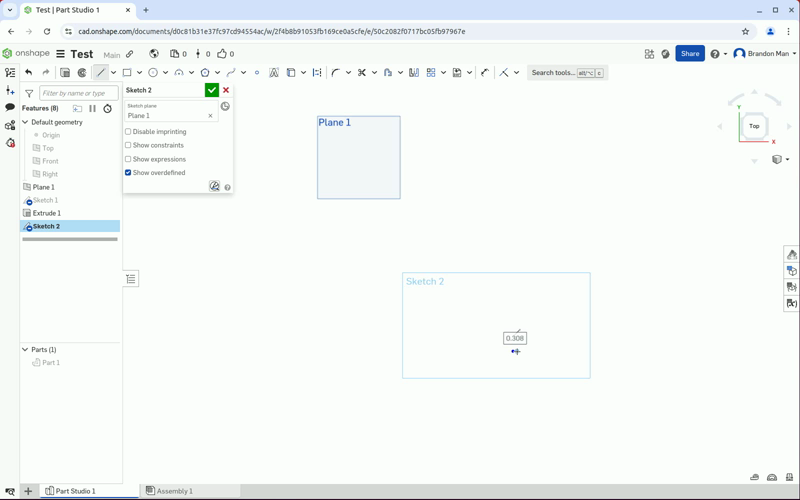
scroll(-6)
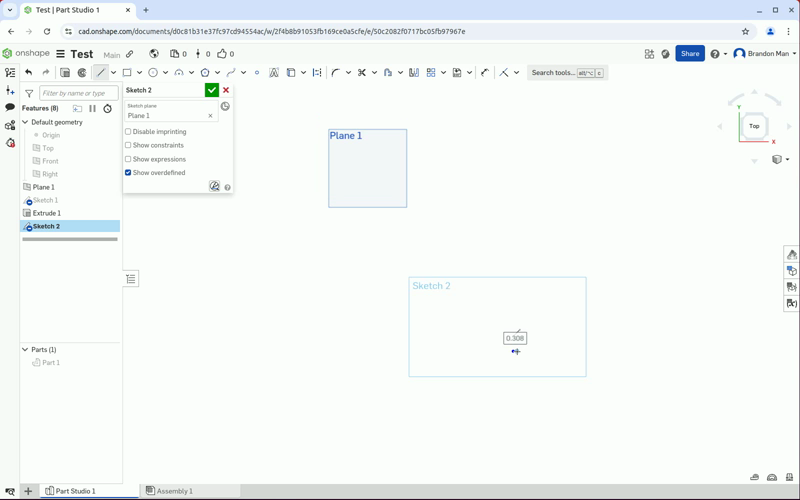
scroll(-6)
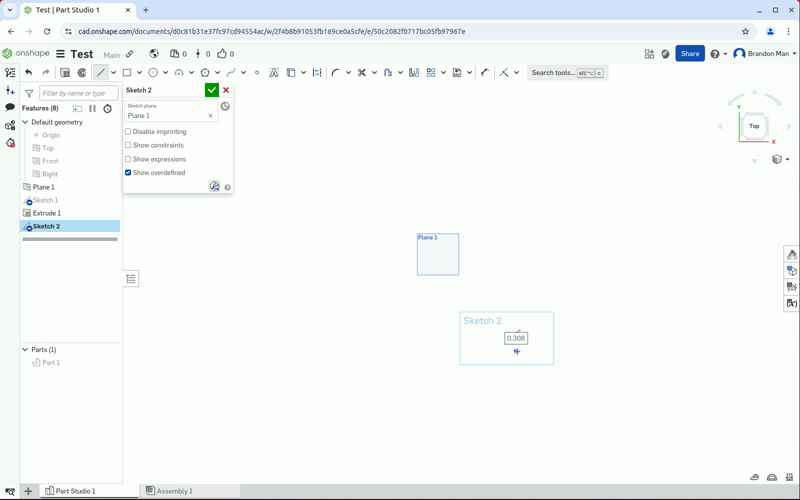
scroll(-6)
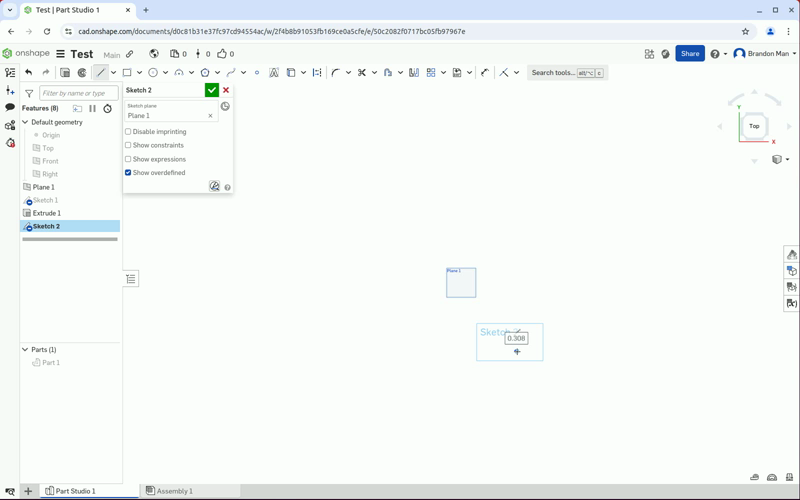
key_up(shift)
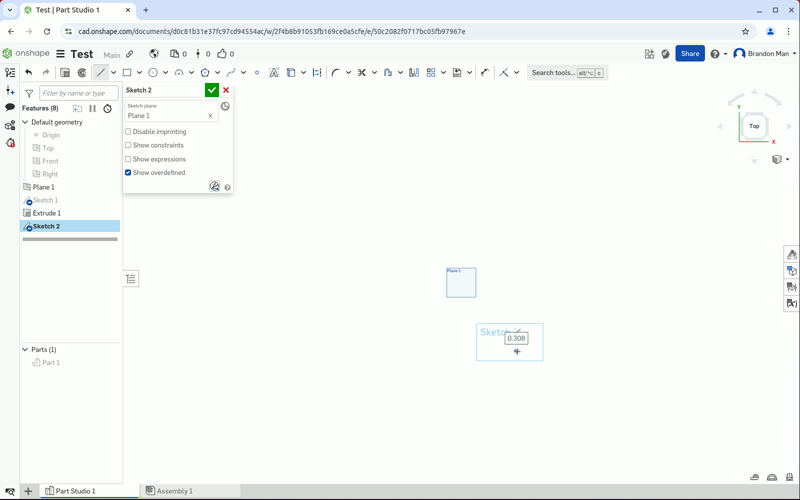
key_down(shift)
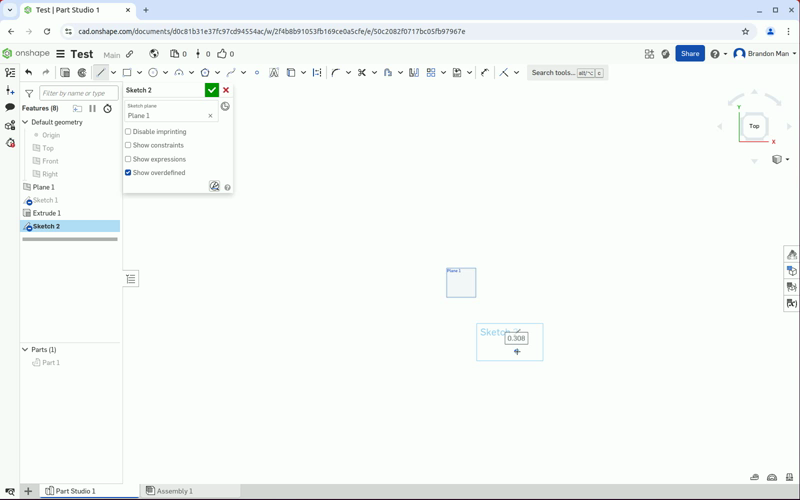
mouse_move(517, 216)
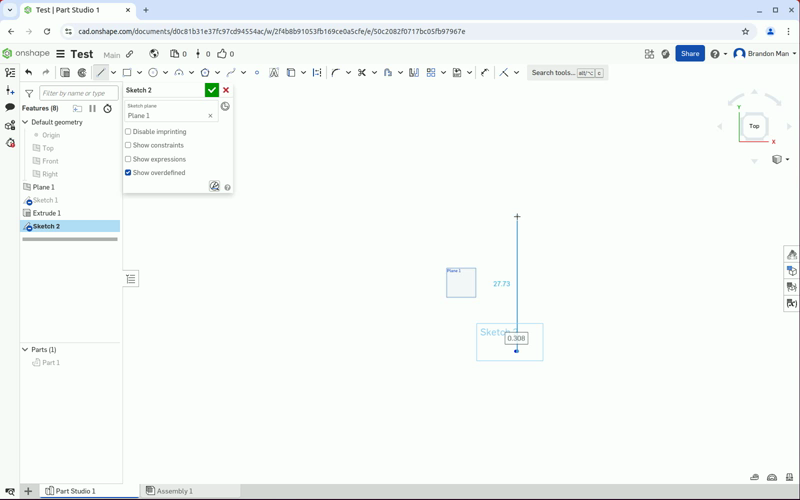
click(517, 216)
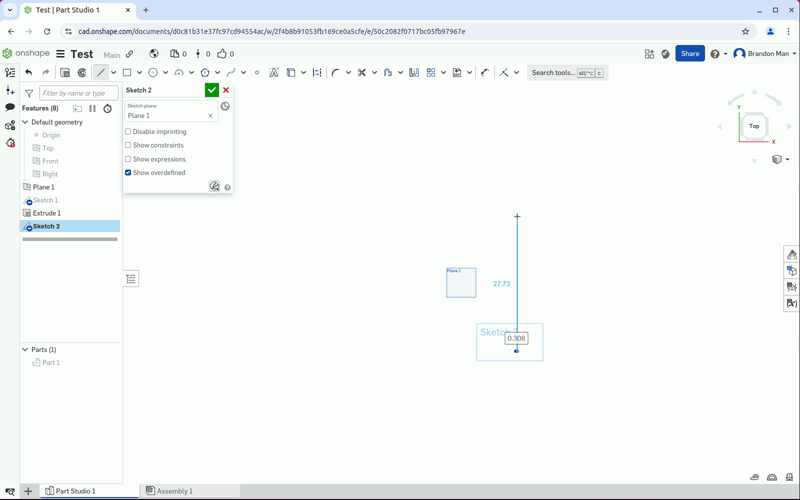
key_up(shift)
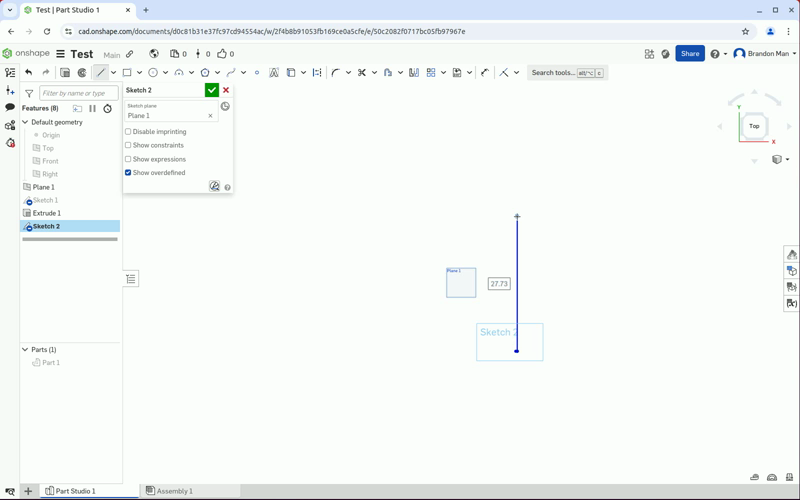
key_down(shift)
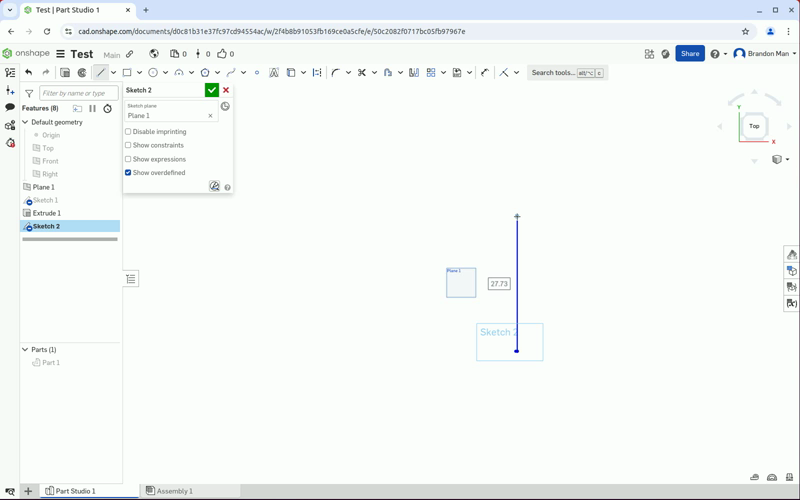
mouse_move(547, 216)
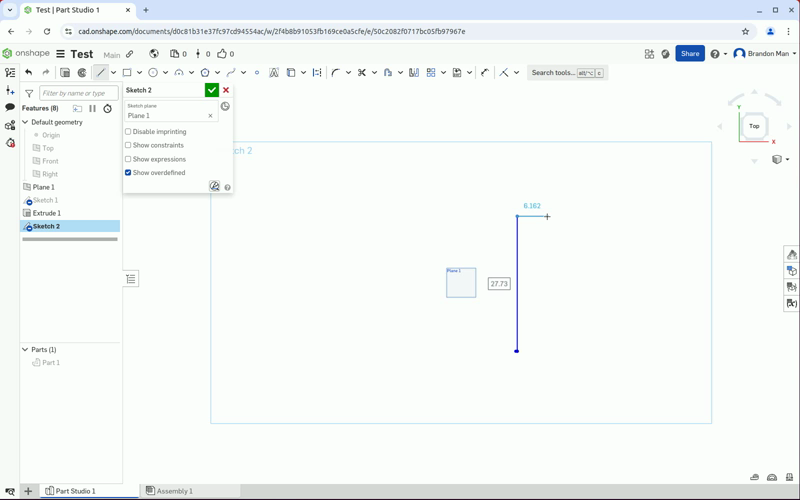
mouse_move(515, 216)
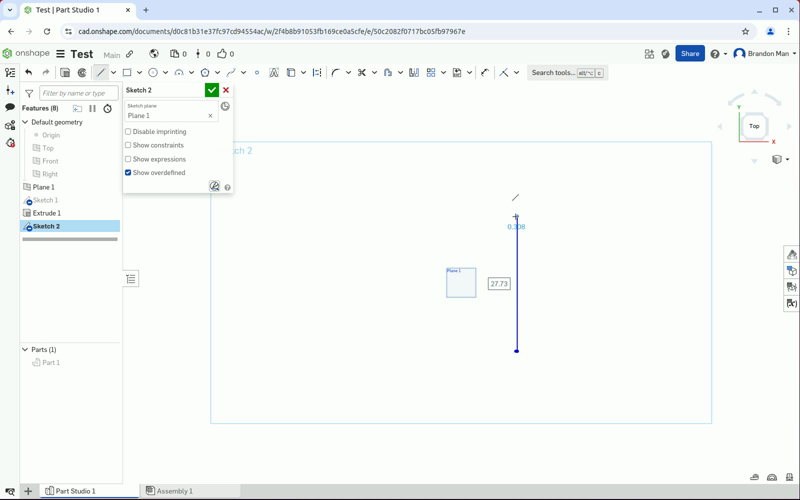
scroll(6)
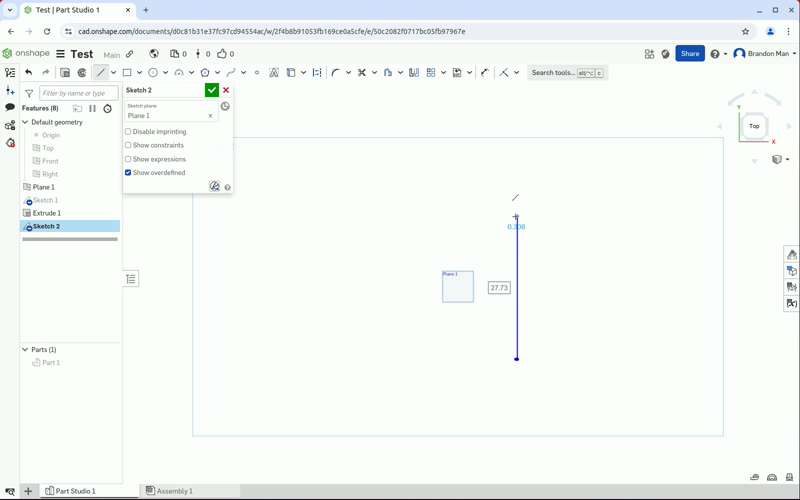
scroll(6)
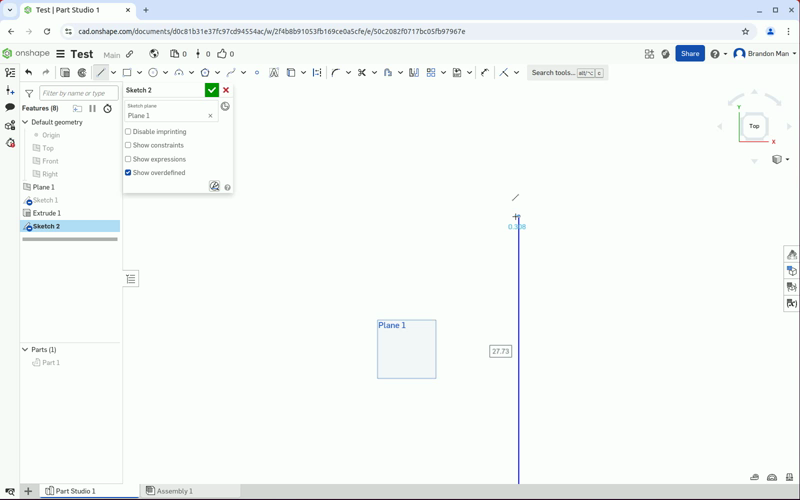
scroll(6)
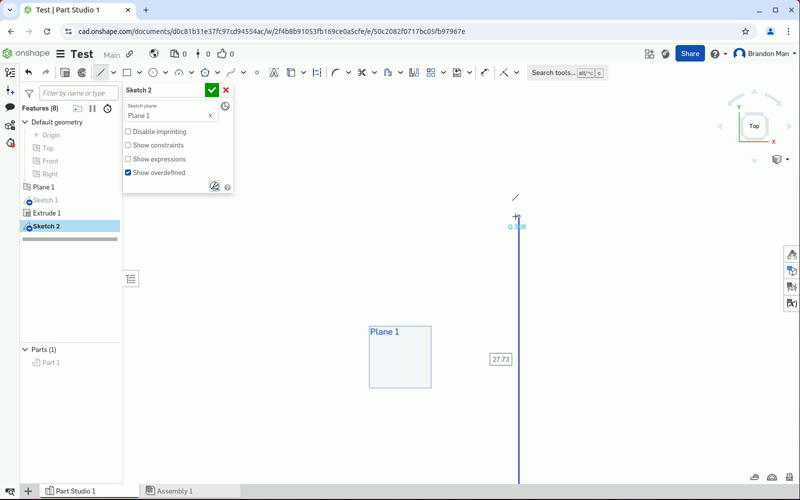
scroll(6)
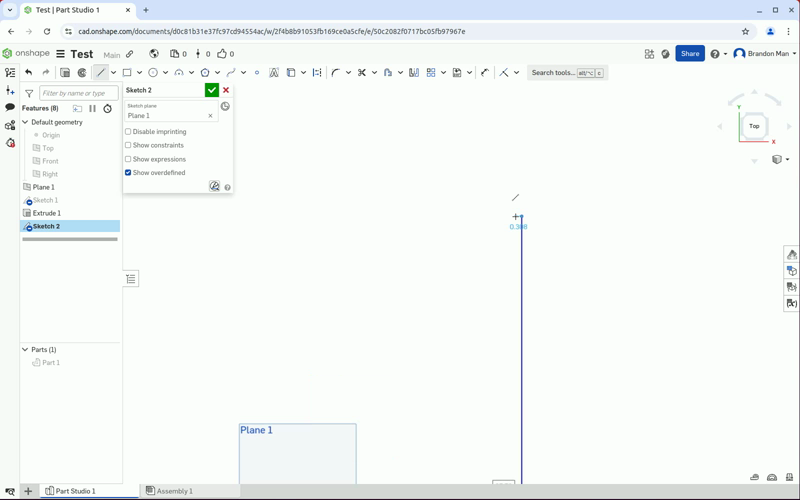
scroll(6)
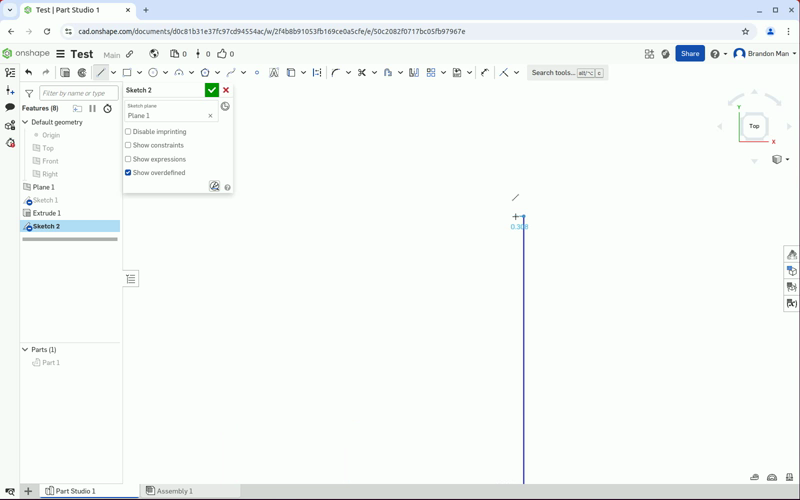
scroll(6)
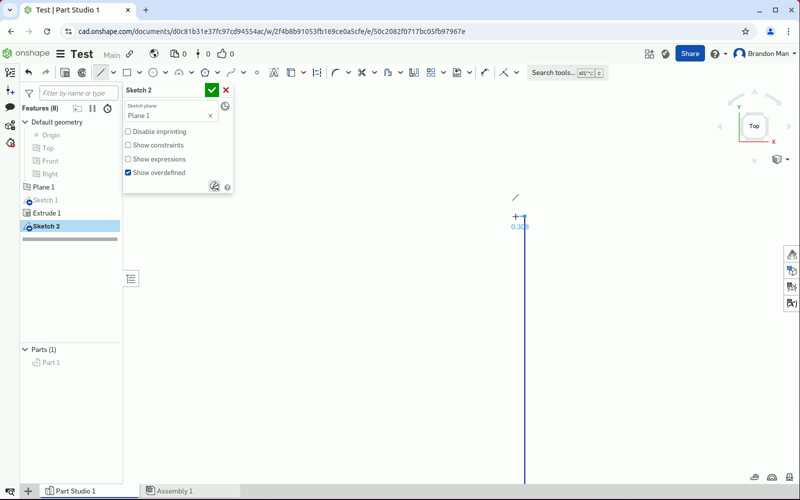
scroll(6)
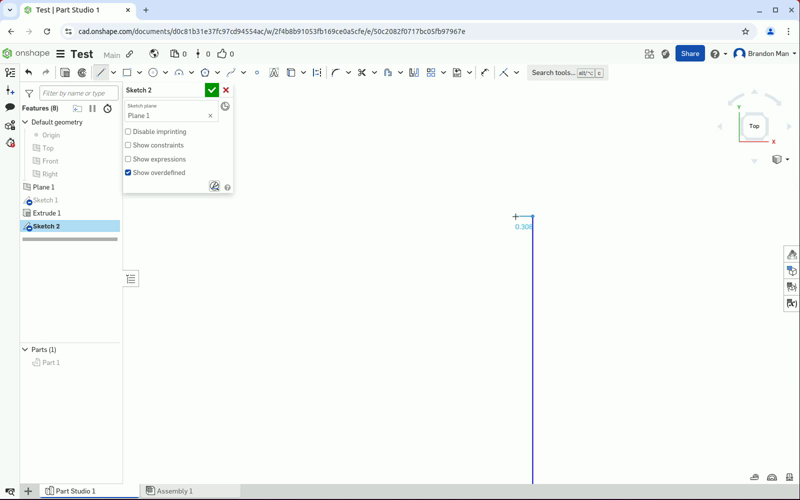
click(515, 216)
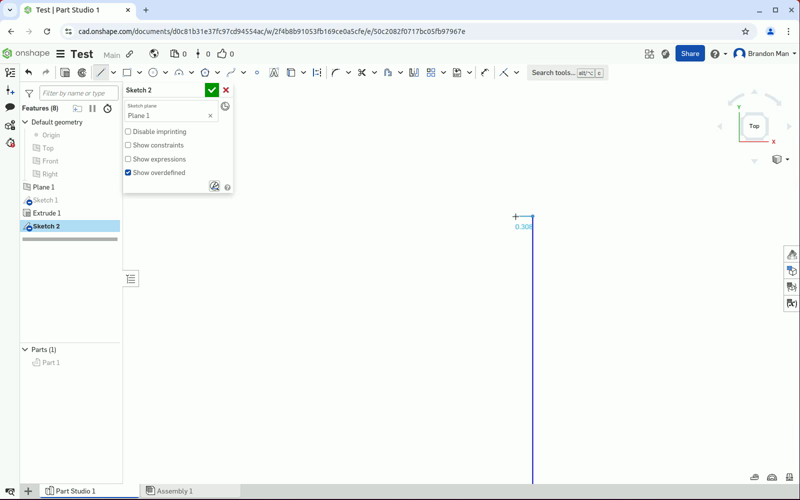
scroll(-6)
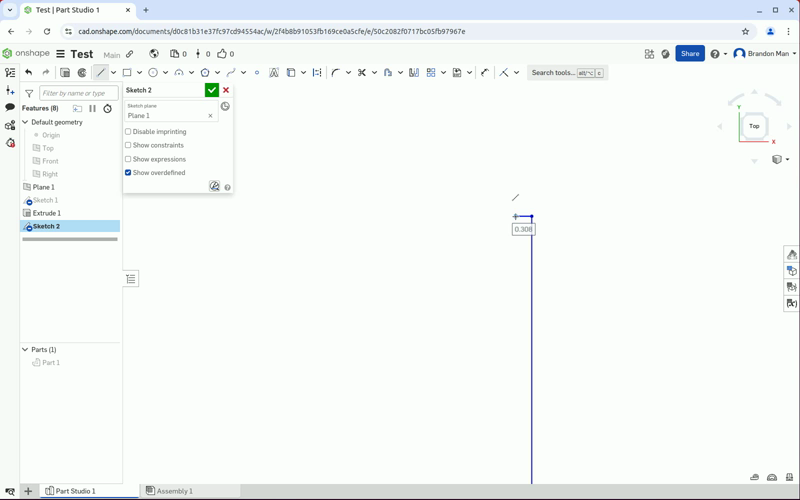
scroll(-6)
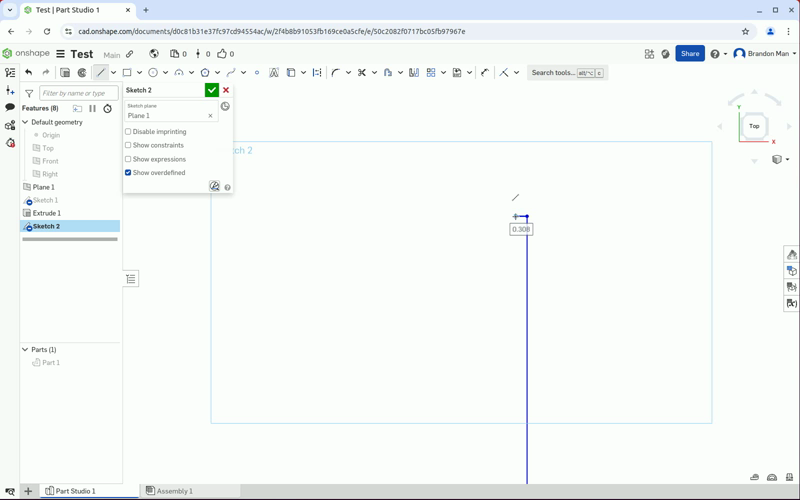
scroll(-6)
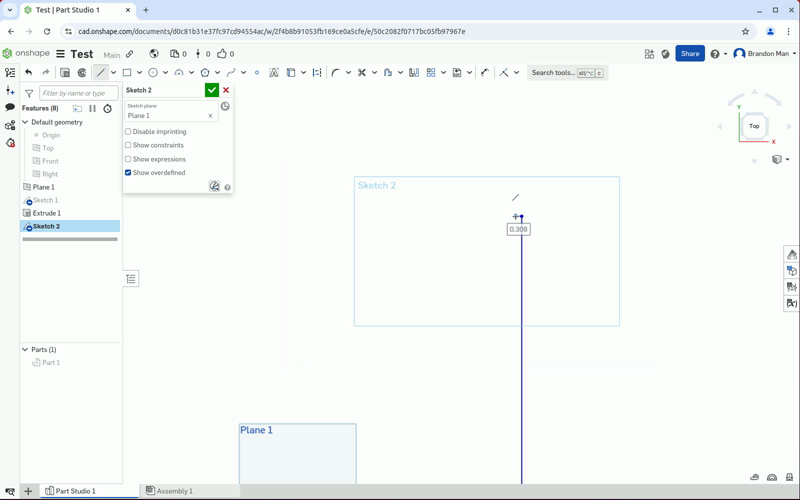
scroll(-6)
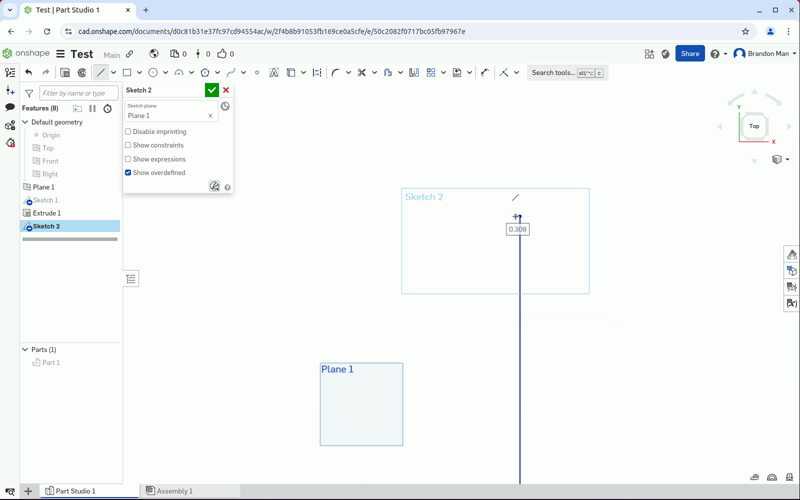
scroll(-6)
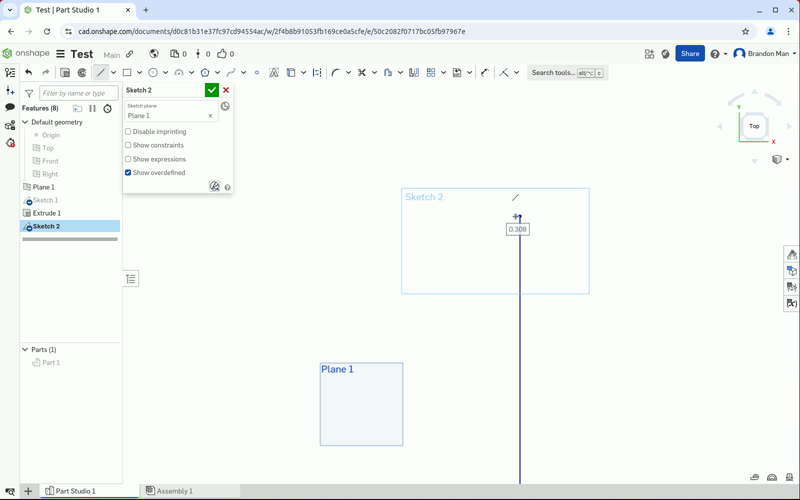
scroll(-6)
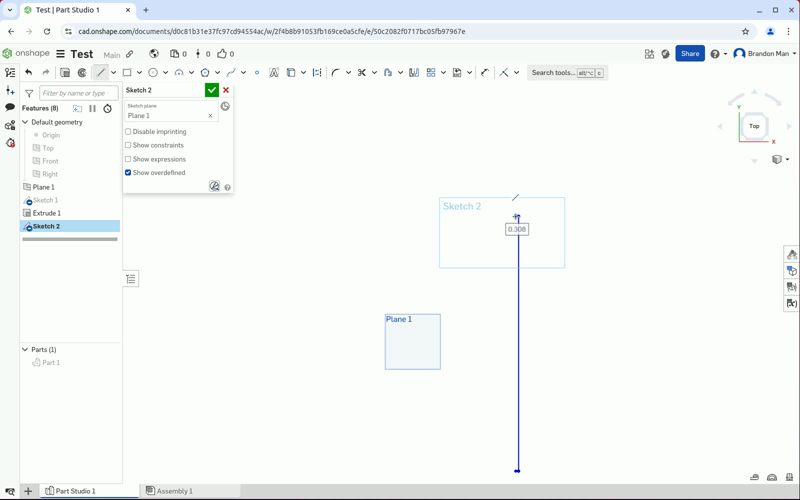
scroll(-6)
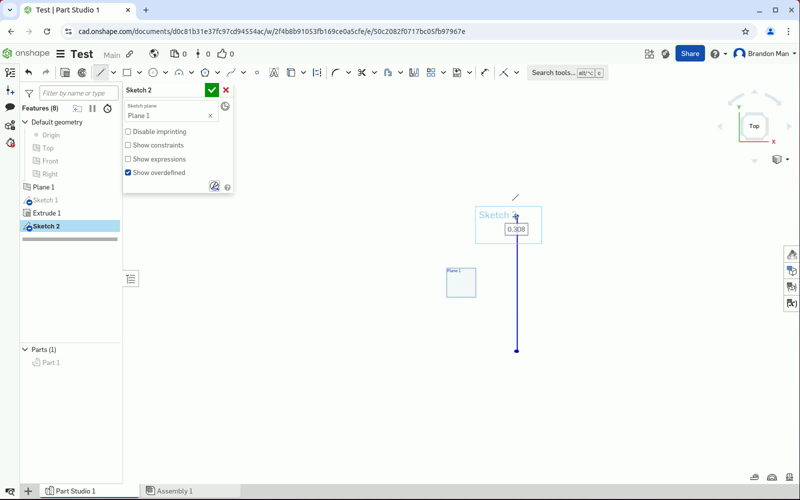
key_up(shift)
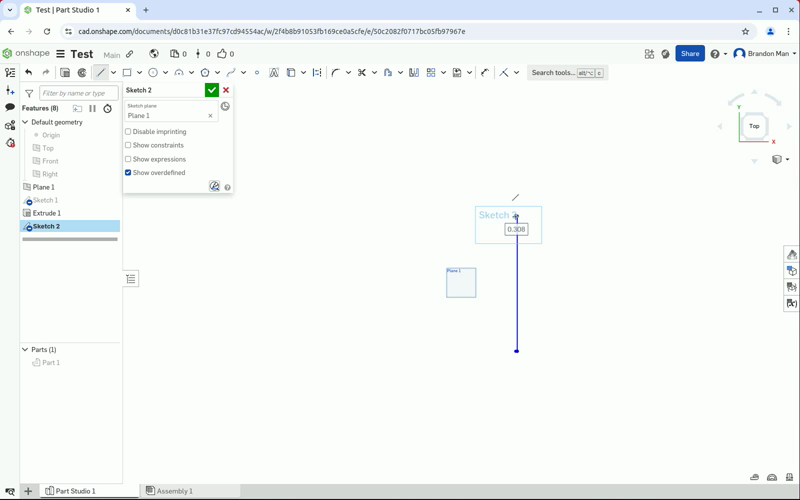
key_down(shift)
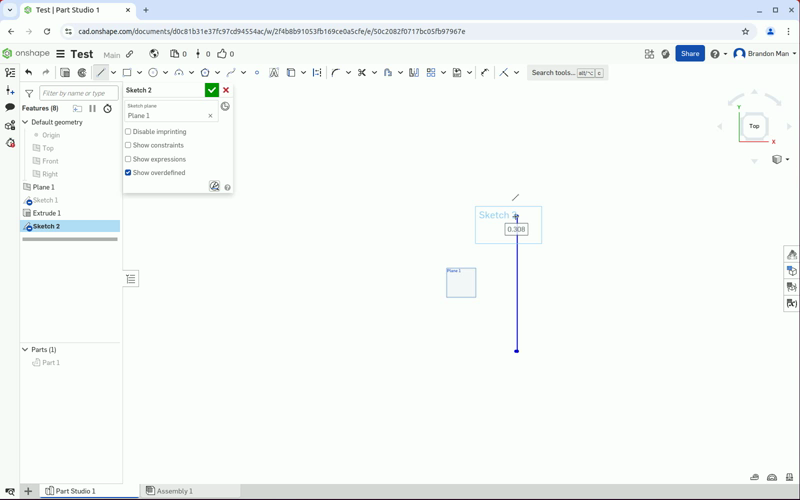
mouse_move(515, 351)
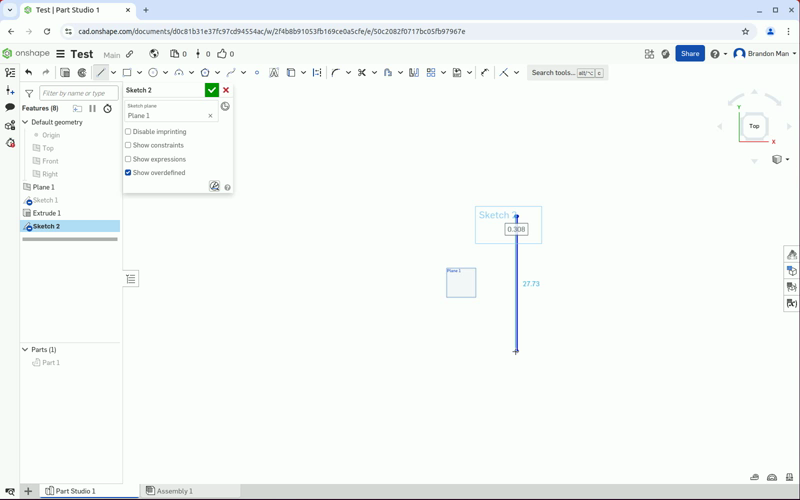
scroll(6)
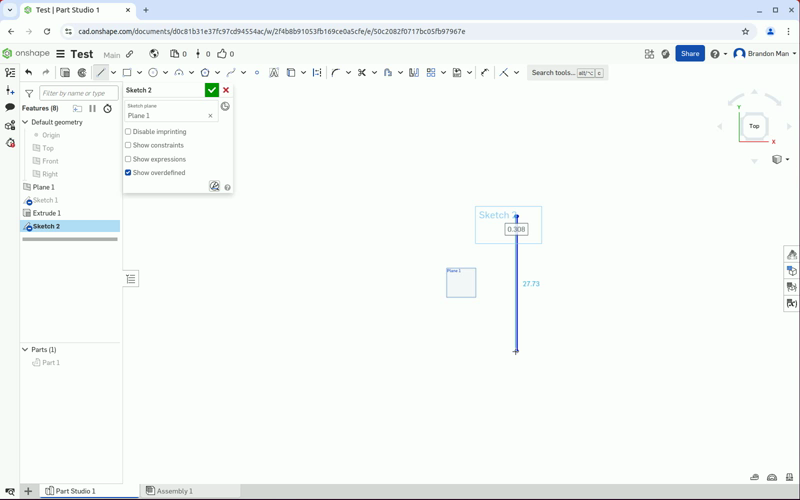
scroll(6)
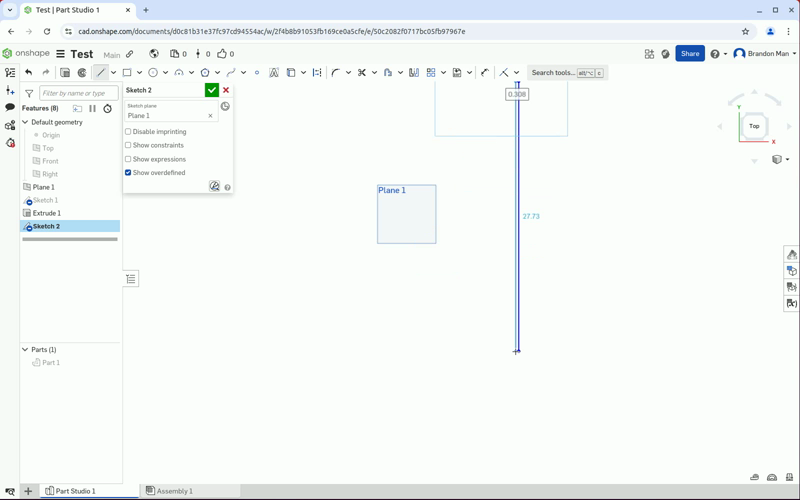
scroll(6)
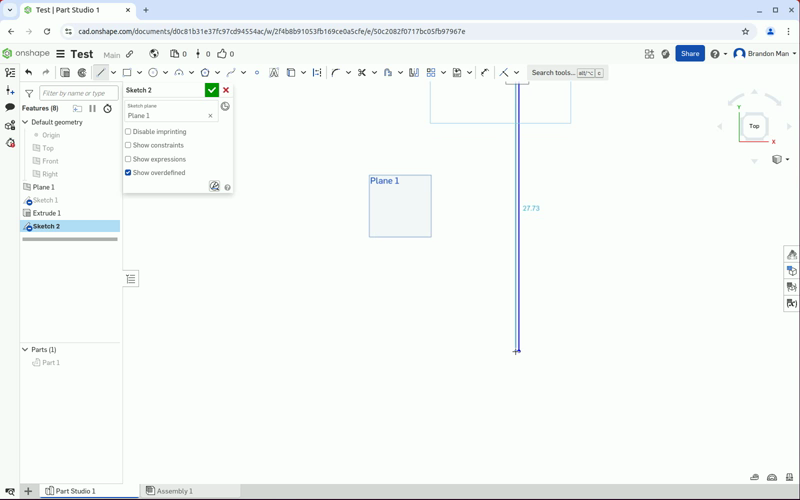
scroll(6)
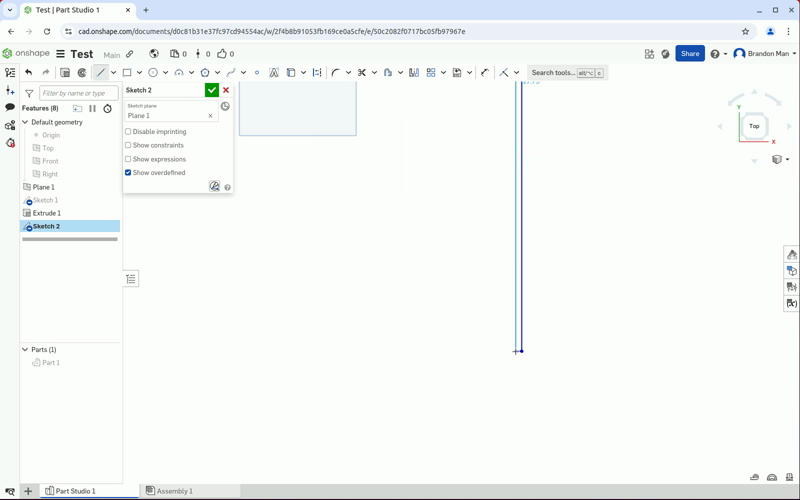
scroll(6)
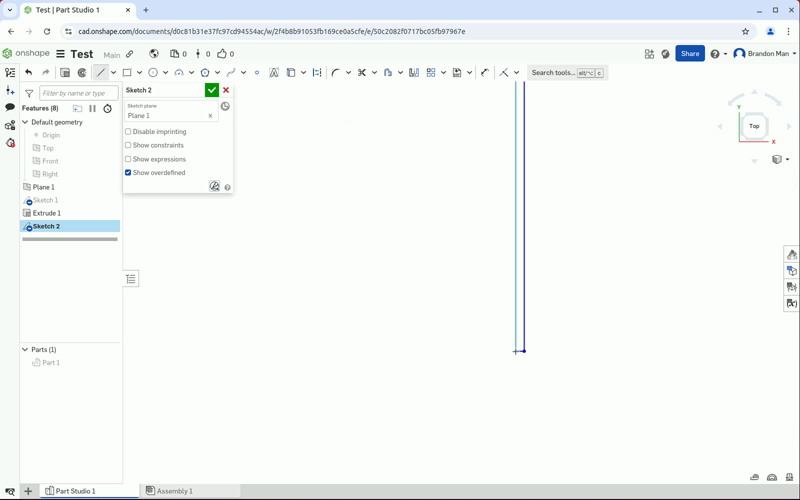
scroll(6)
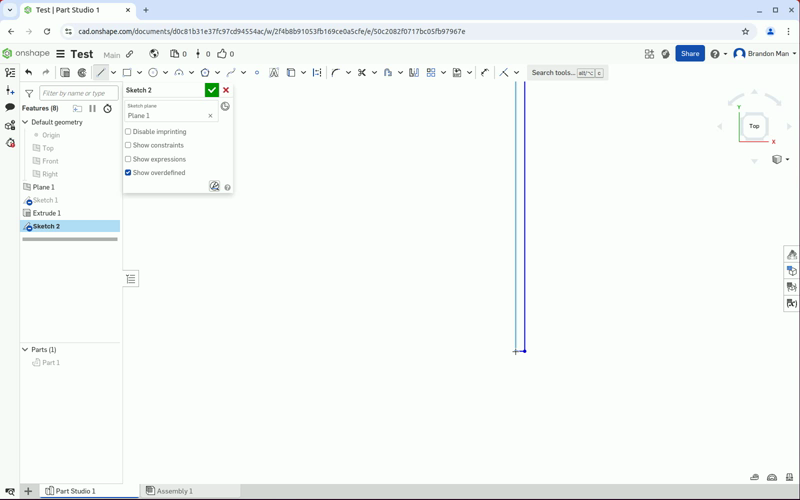
scroll(6)
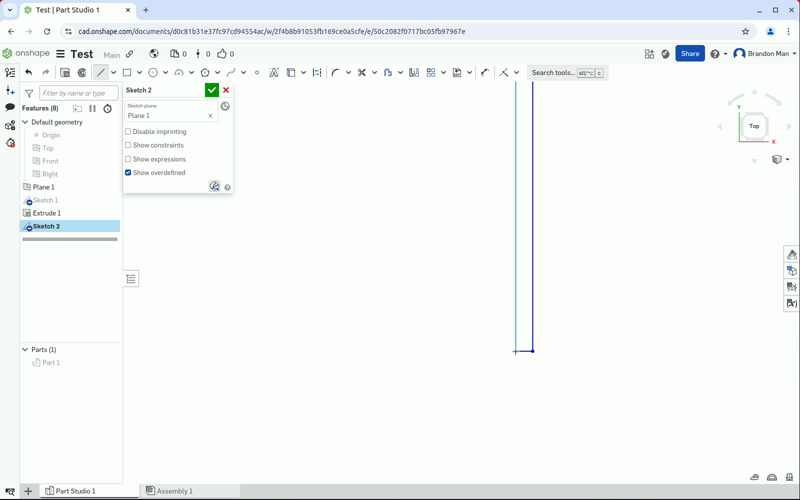
key_up(shift)
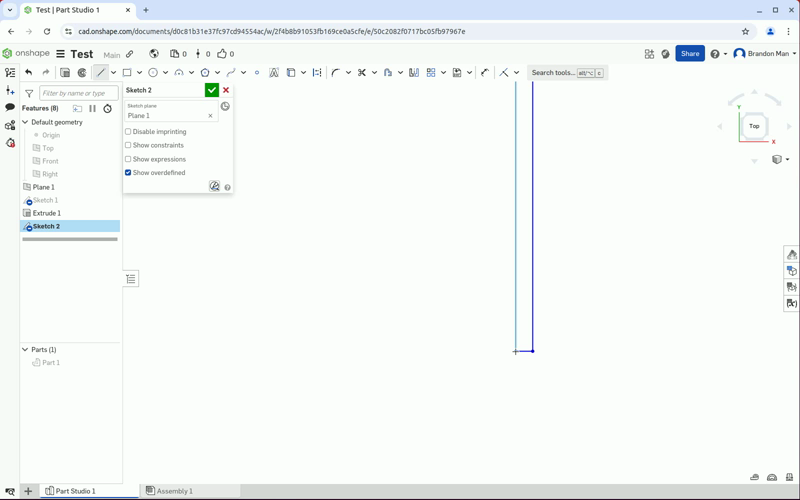
click(515, 351)
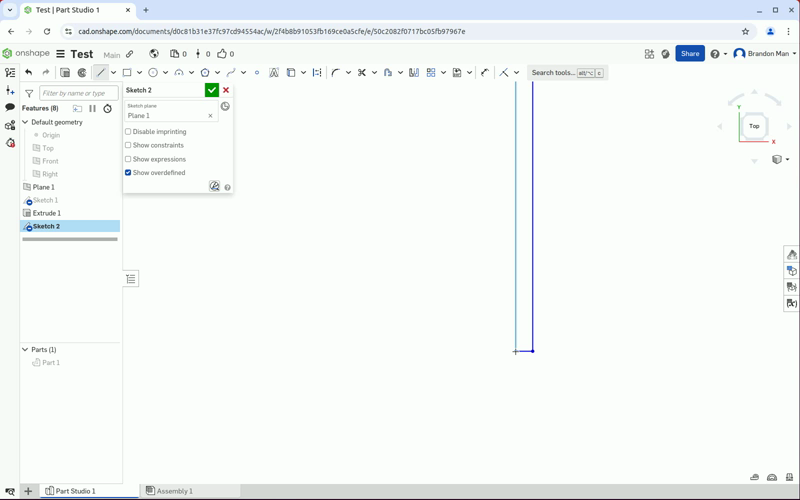
scroll(-6)
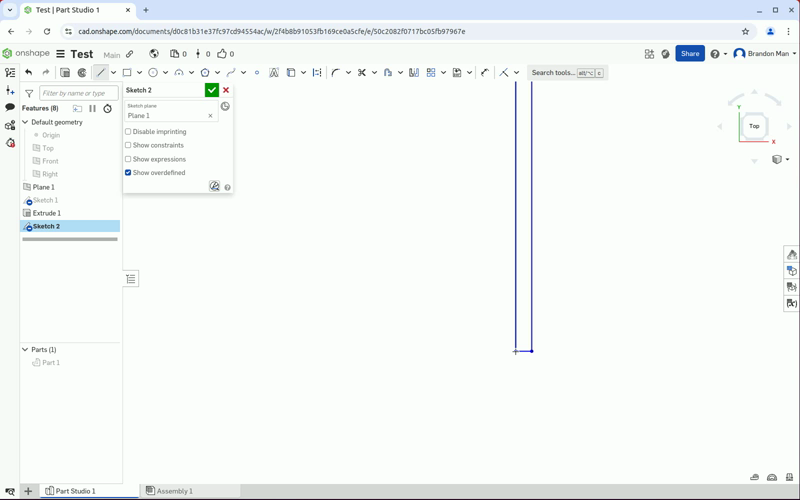
scroll(-6)
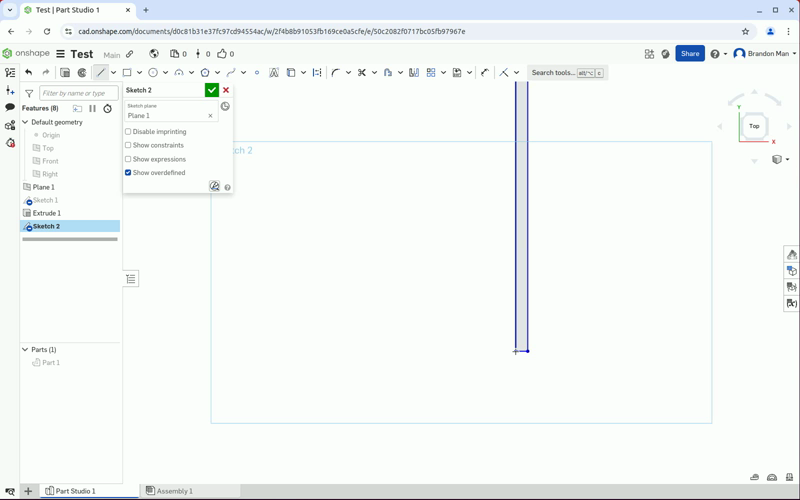
scroll(-6)
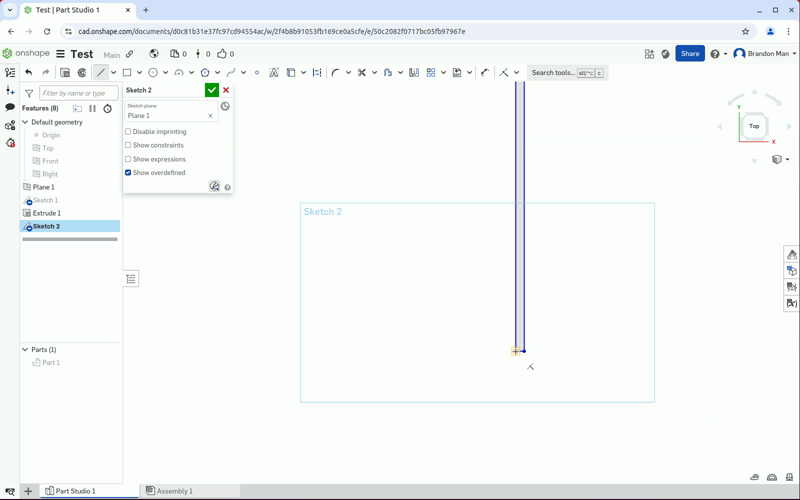
scroll(-6)
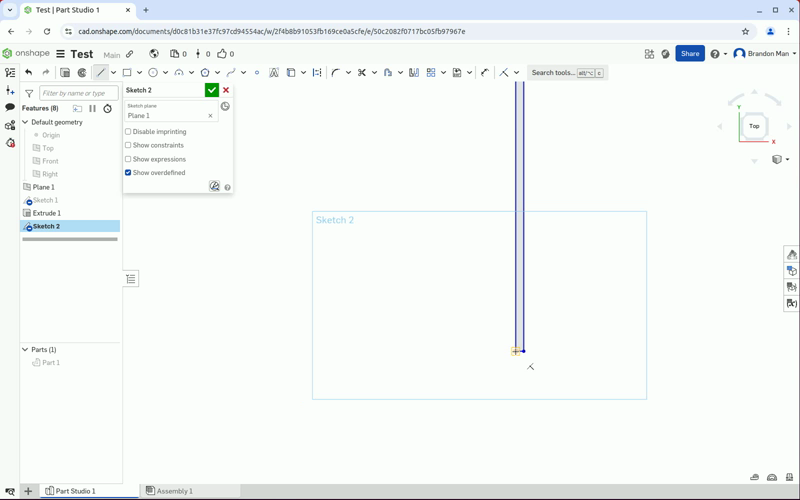
scroll(-6)
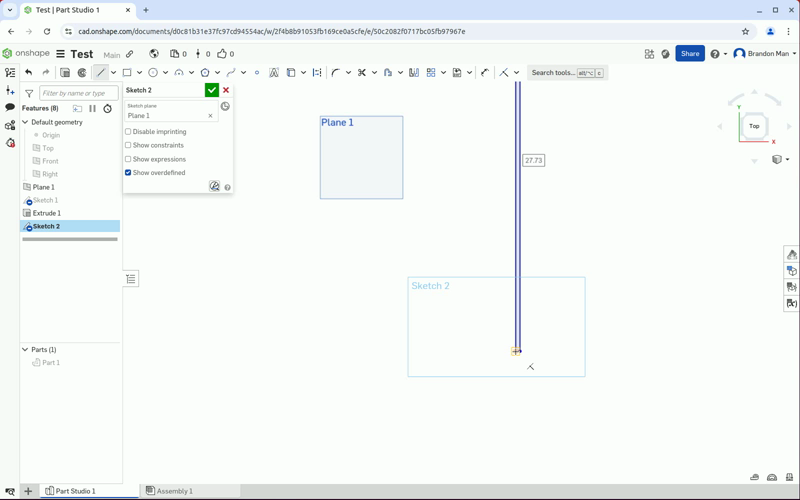
scroll(-6)
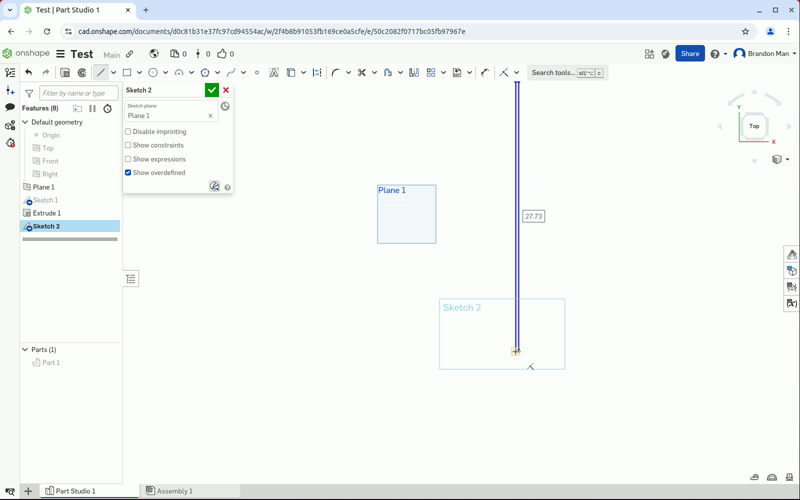
scroll(-6)
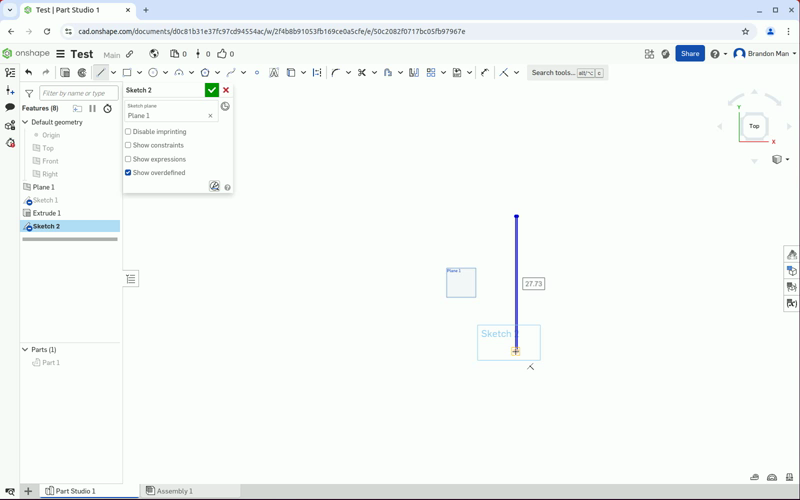
key(esc)
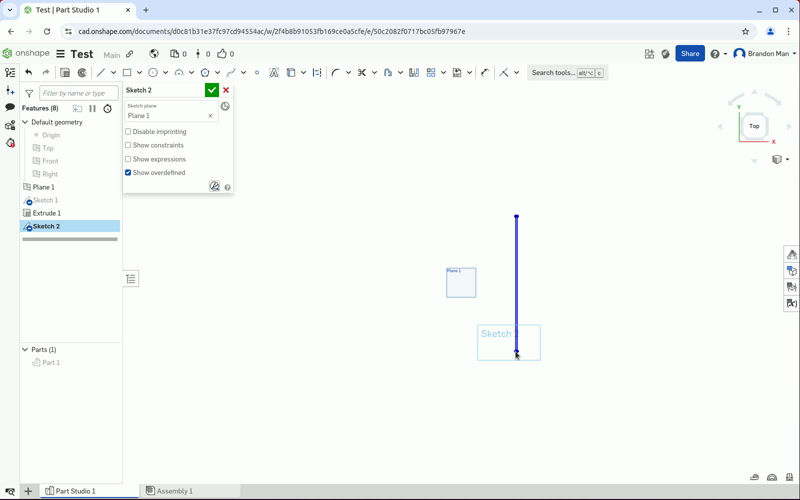
mouse_move(516, 255)
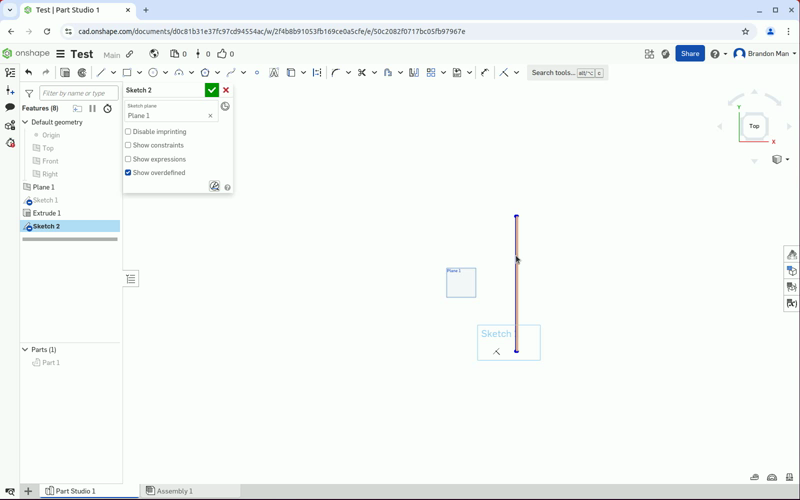
scroll(6)
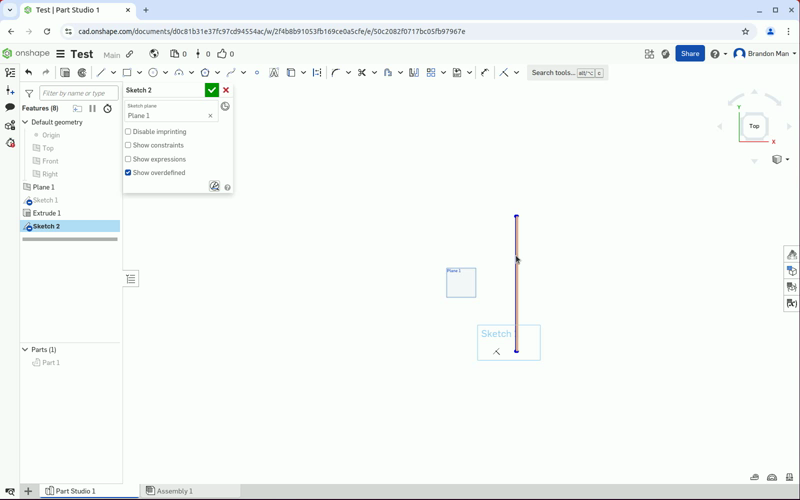
scroll(6)
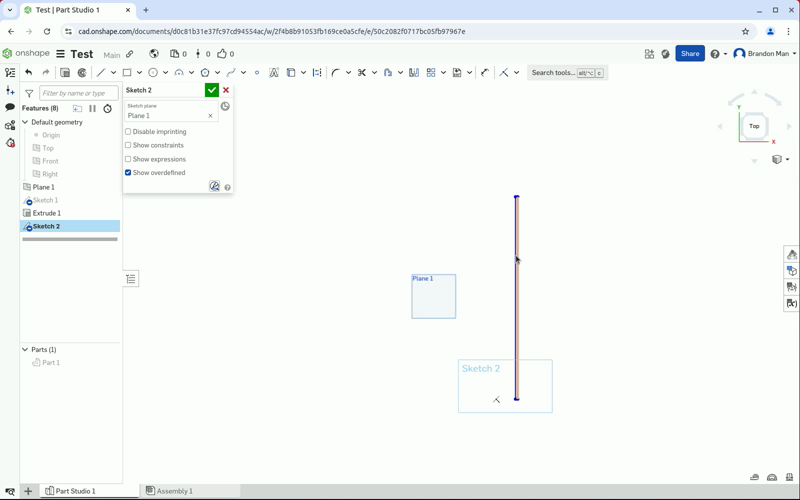
scroll(6)
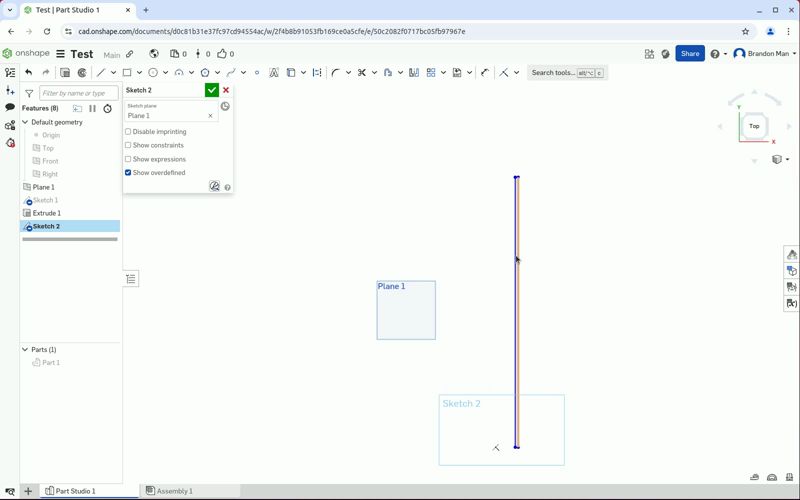
scroll(6)
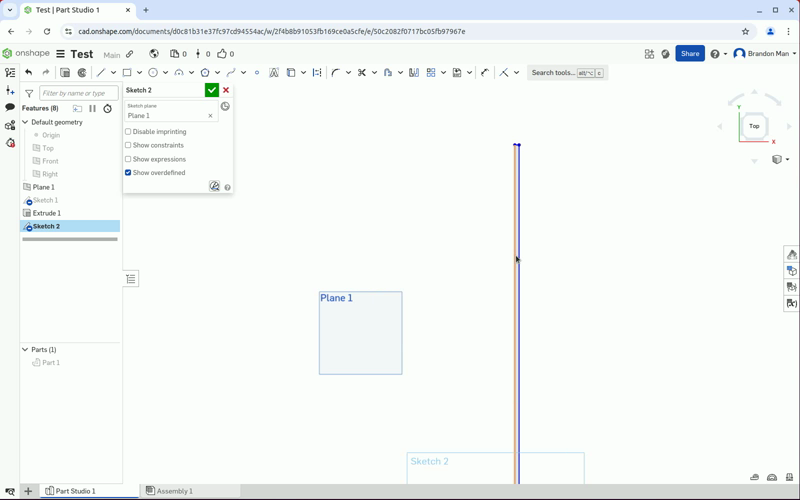
scroll(6)
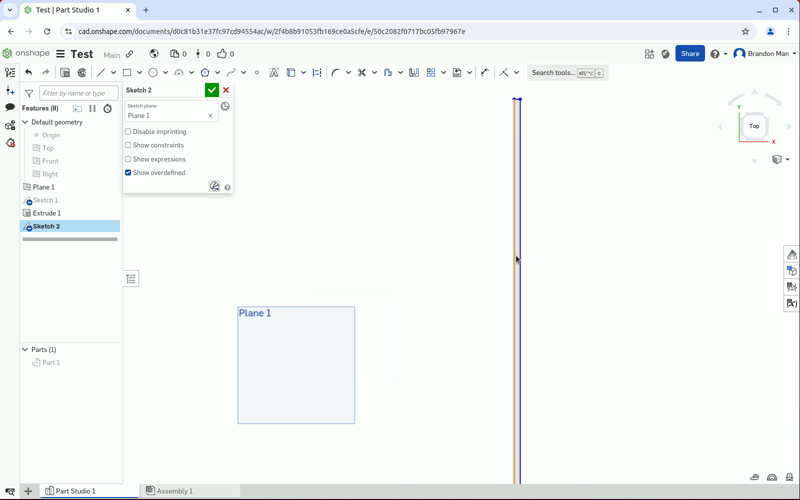
scroll(6)
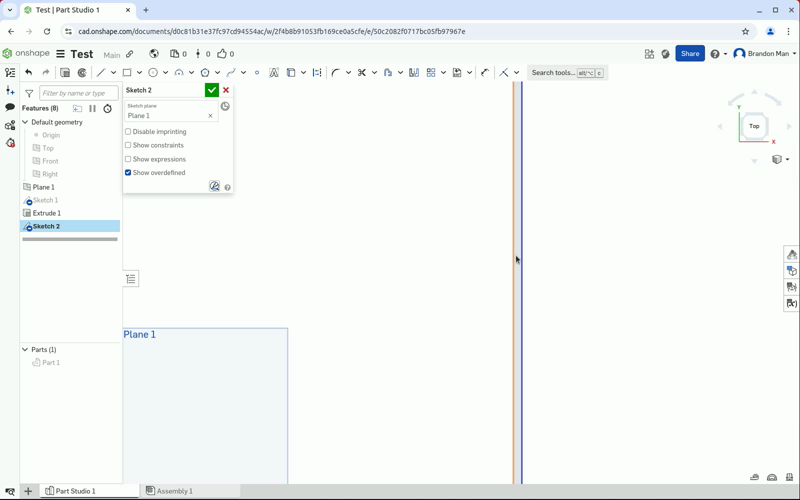
scroll(6)
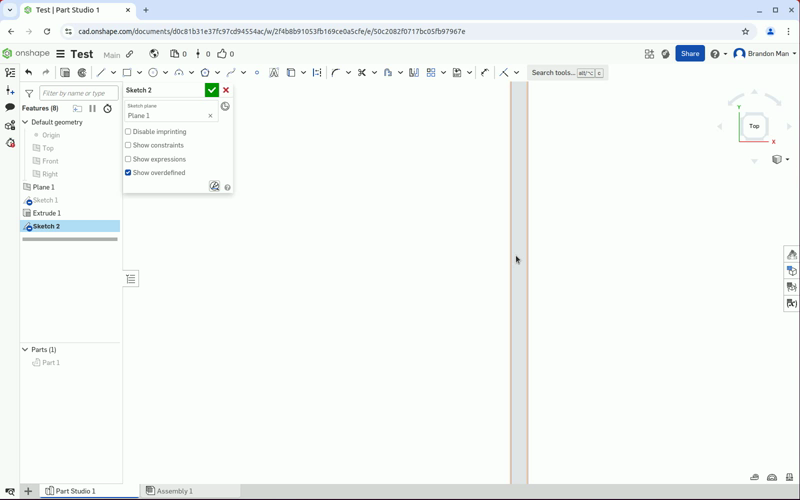
click(516, 255)
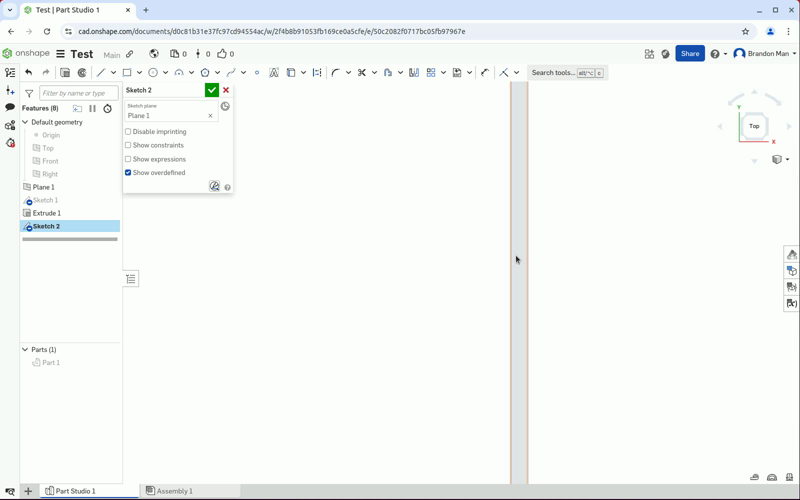
scroll(-6)
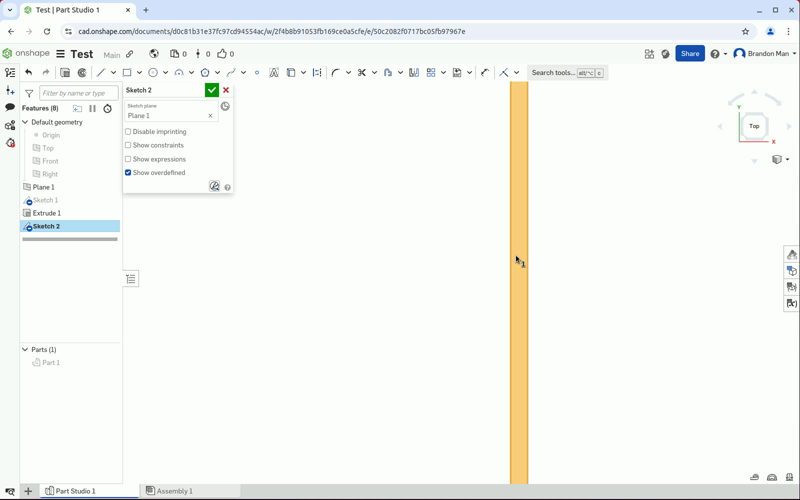
scroll(-6)
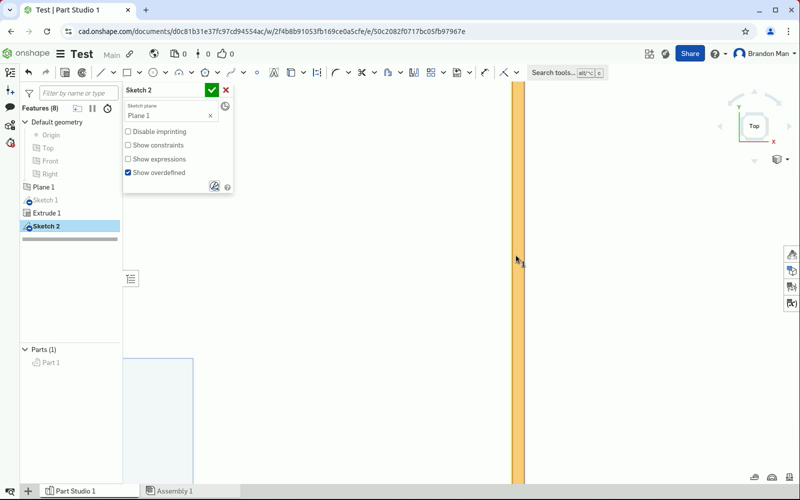
scroll(-6)
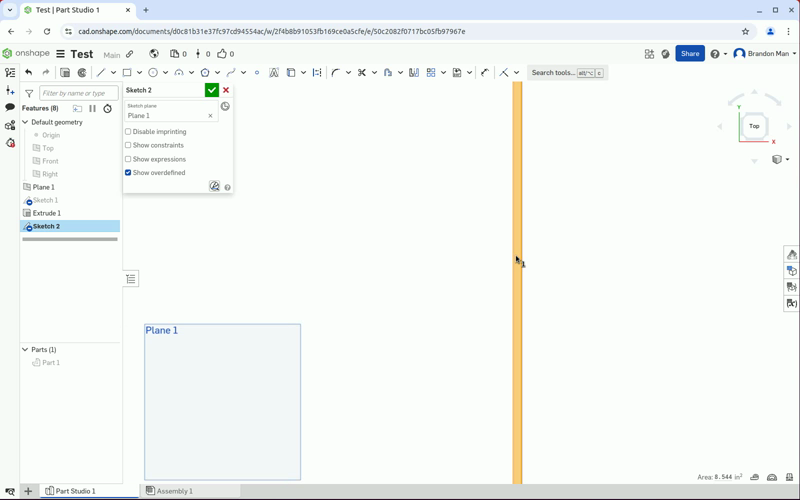
scroll(-6)
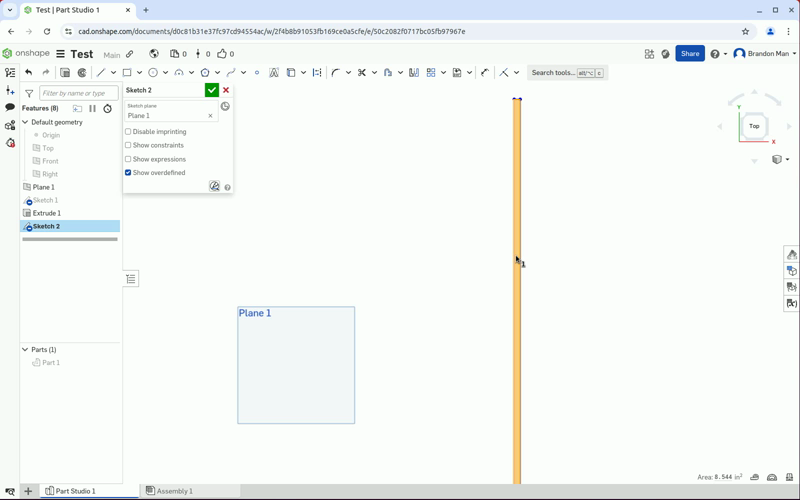
scroll(-6)
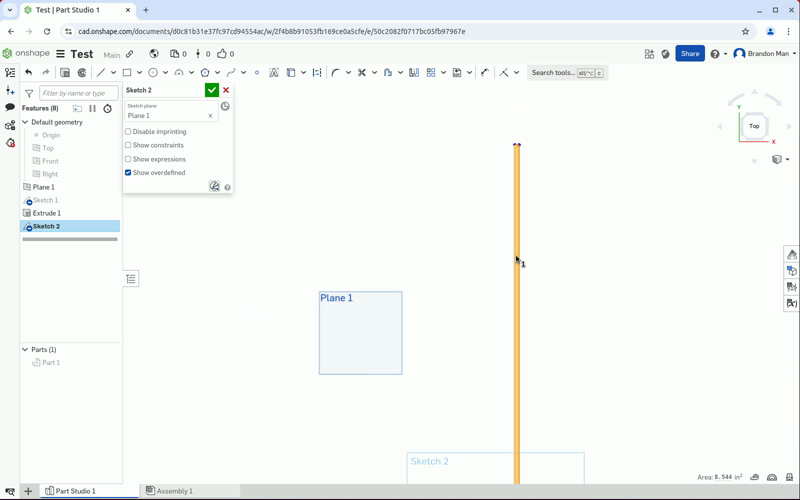
scroll(-6)
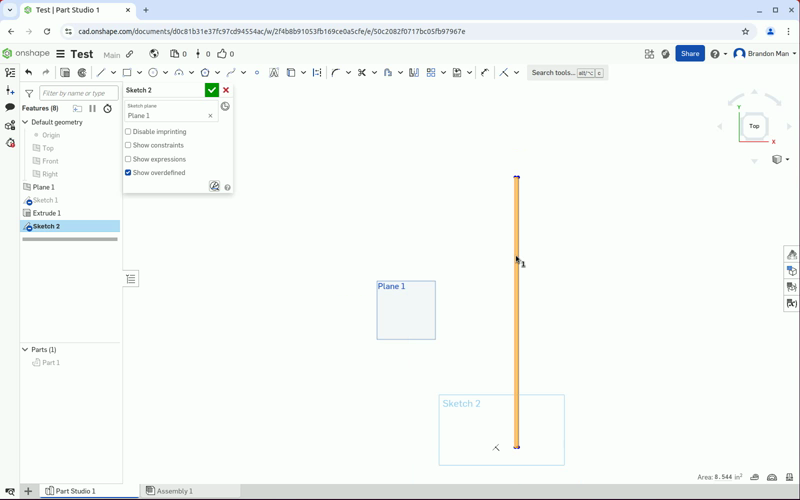
scroll(-6)
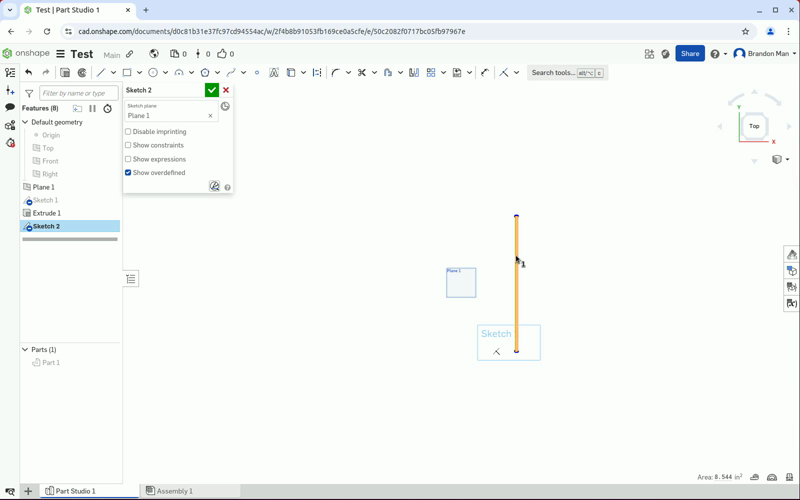
mouse_move(73, 352)
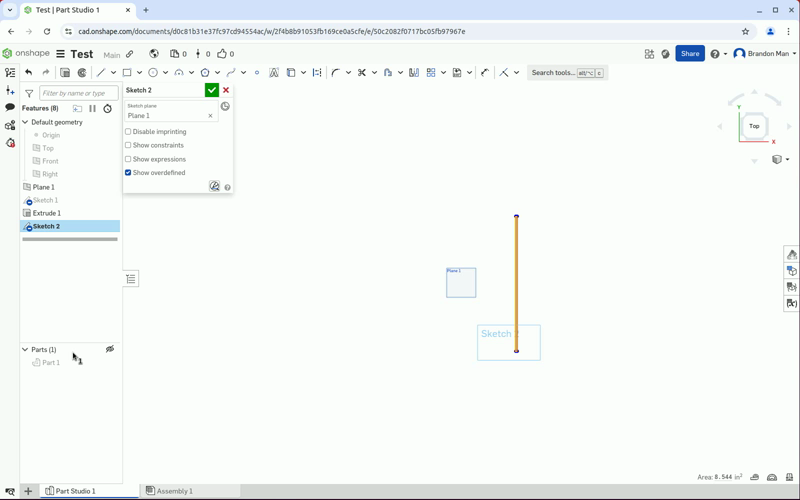
key(shift+y)
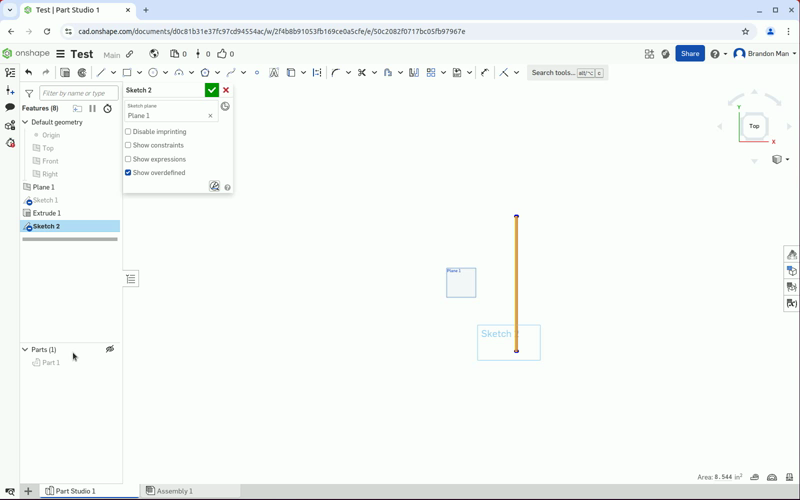
key(shift+e)
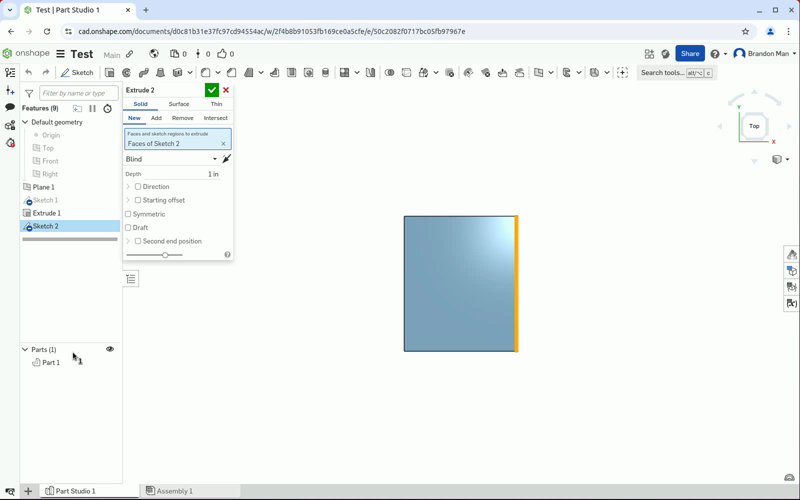
mouse_move(143, 106)
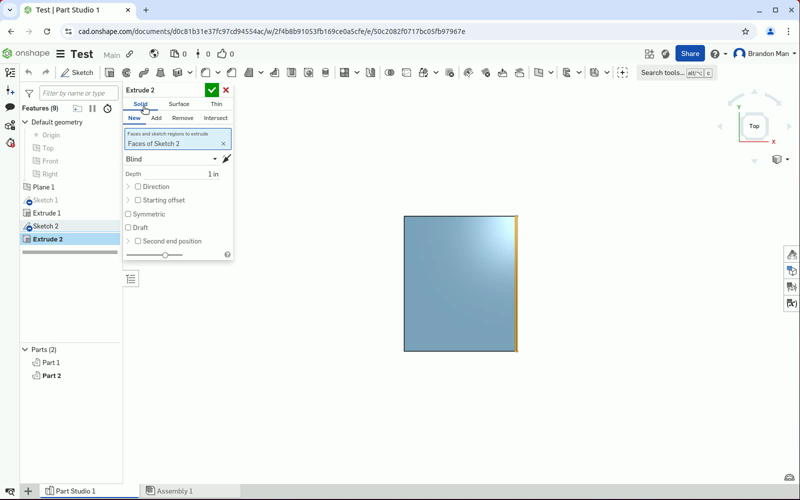
click(143, 106)
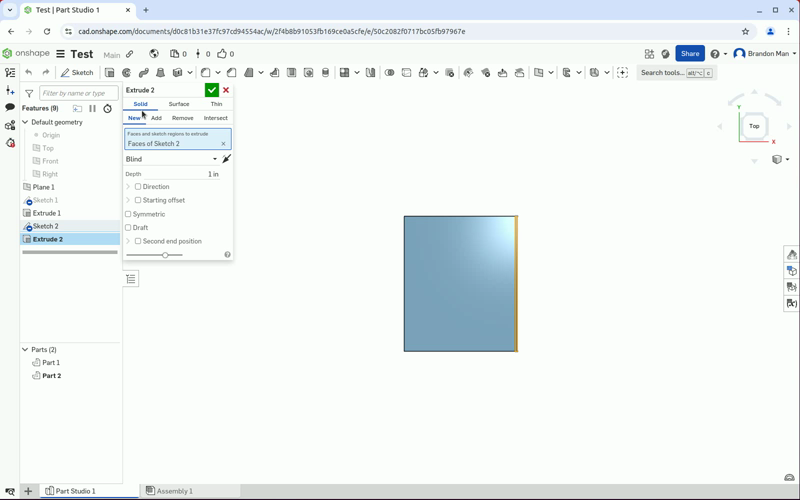
mouse_move(137, 120)
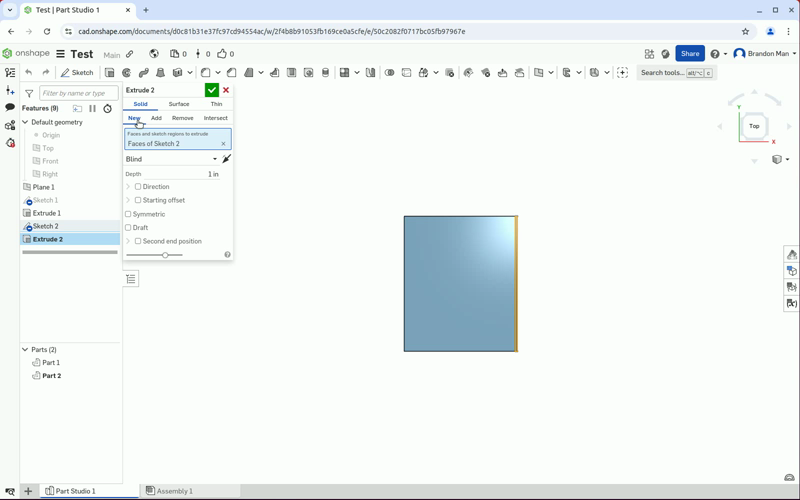
click(137, 120)
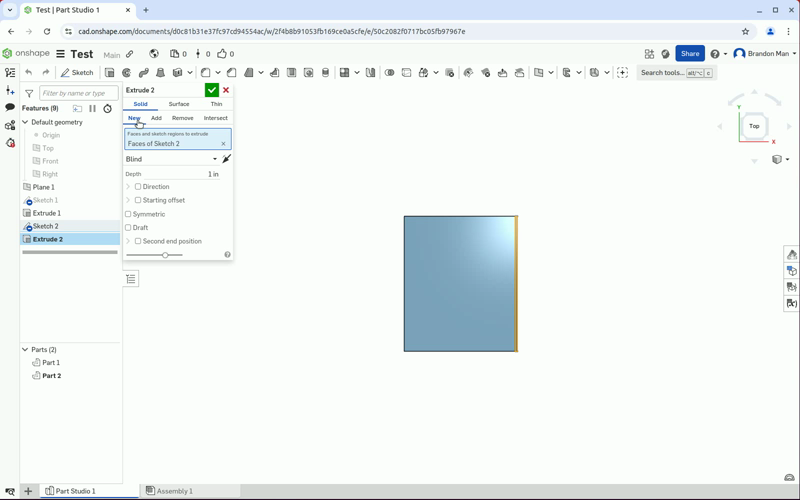
key(tab, 4)
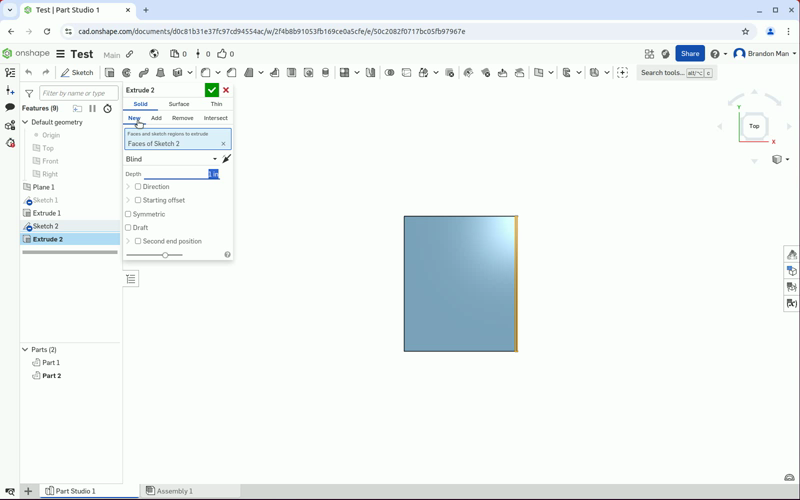
text(0.241)
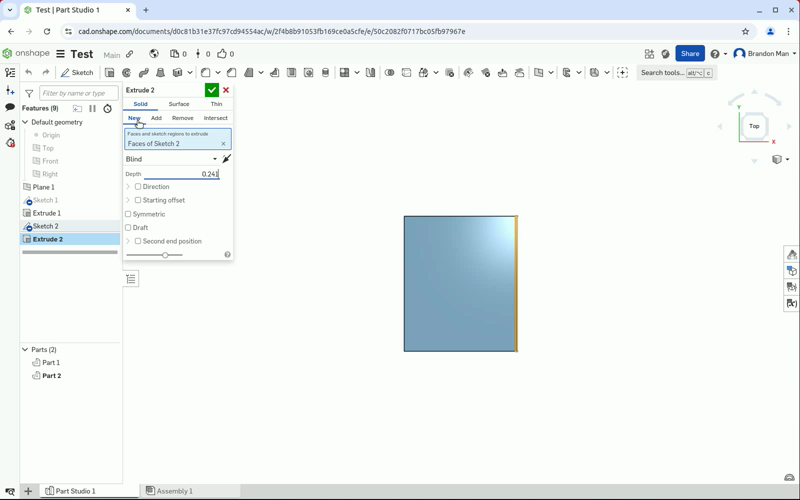
key(enter)
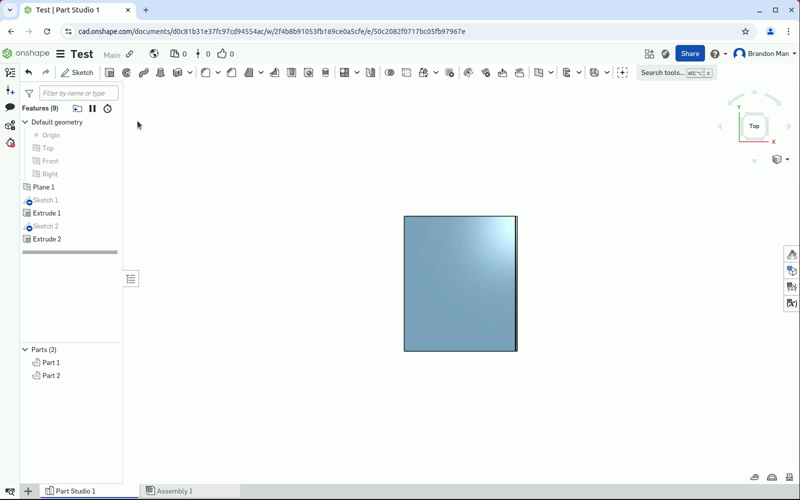
key(shift+h)
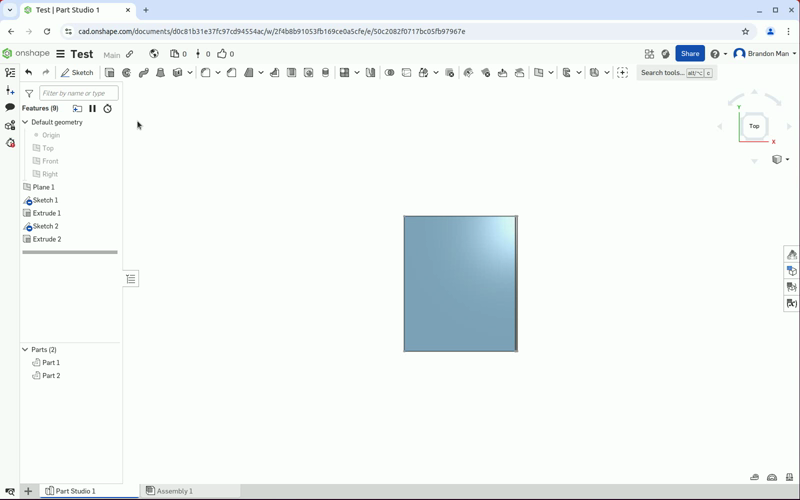
key(shift+h)
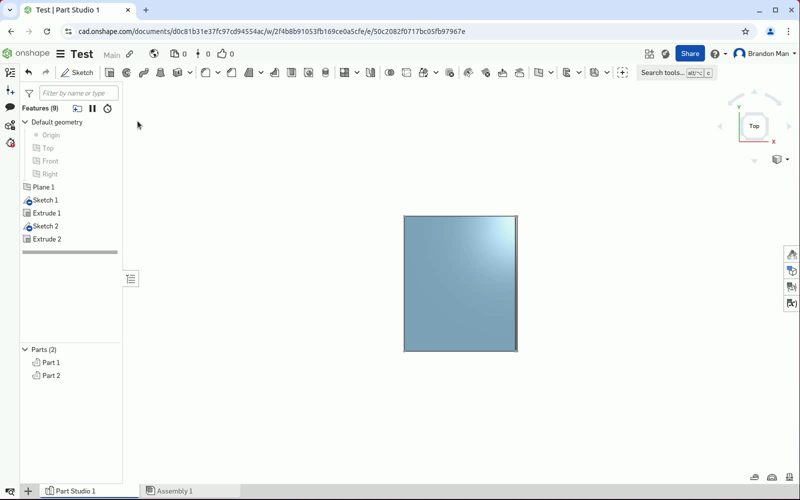
key(shift+7)
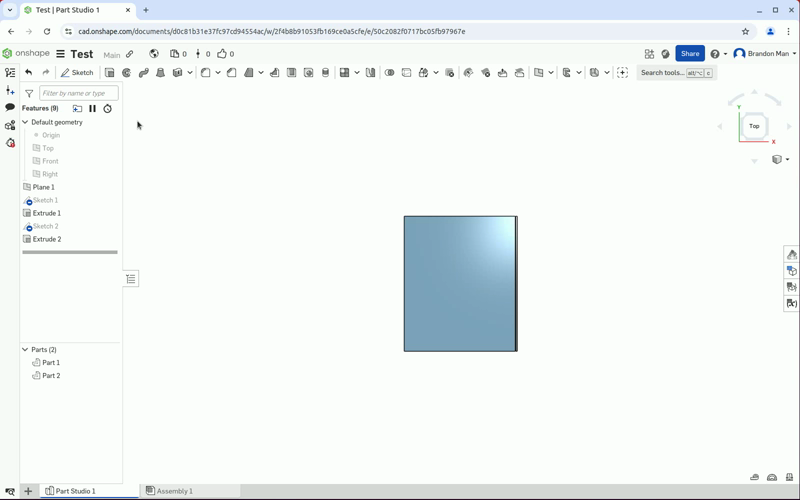
key(up, 3)
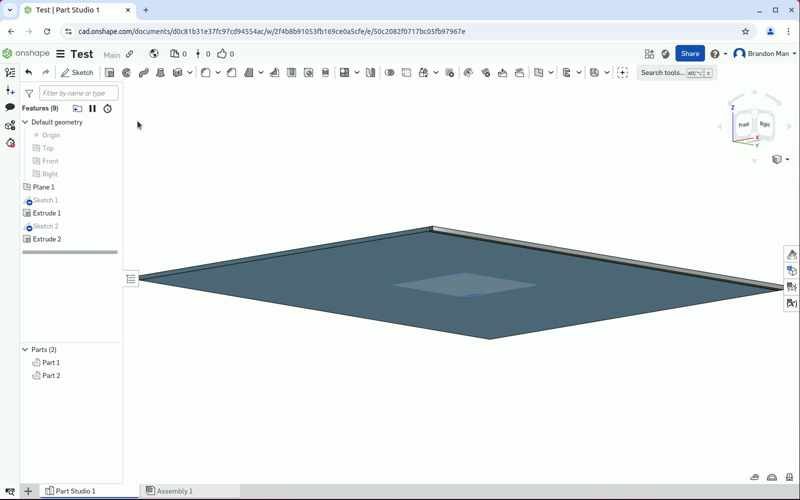
key(left, 3)
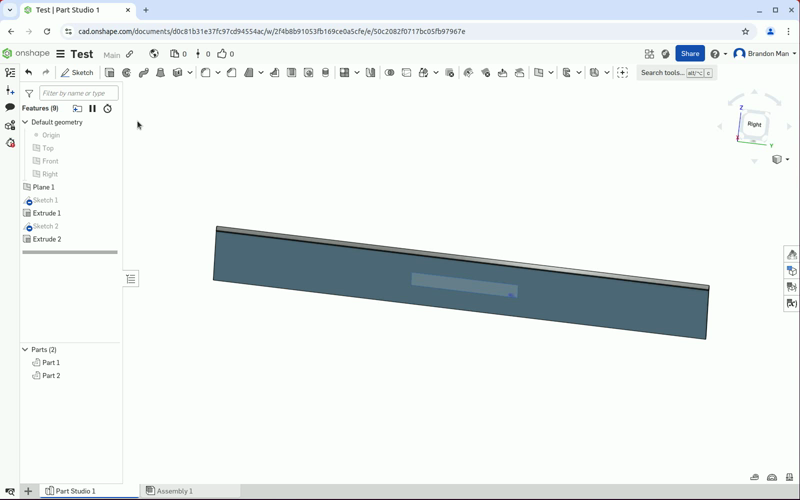
key(right, 3)
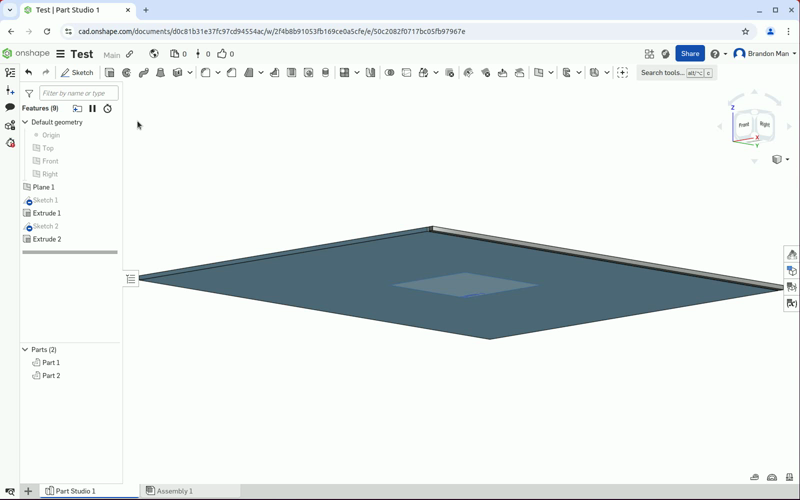
key(down, 3)
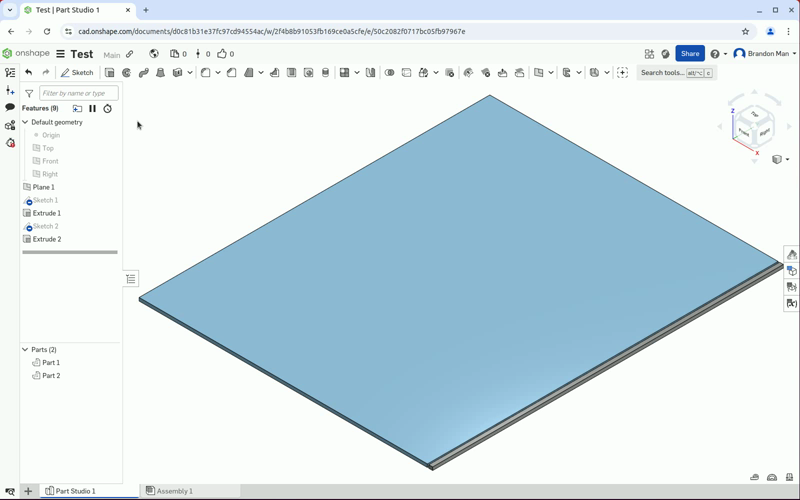
mouse_move(73, 189)
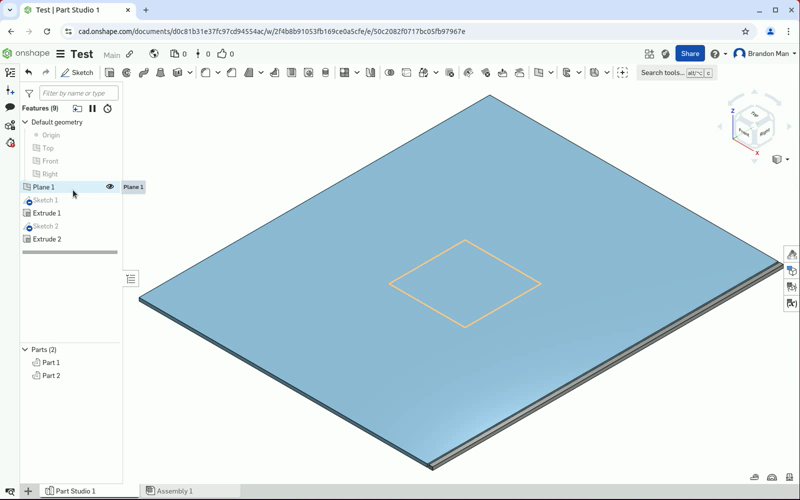
click(73, 189)